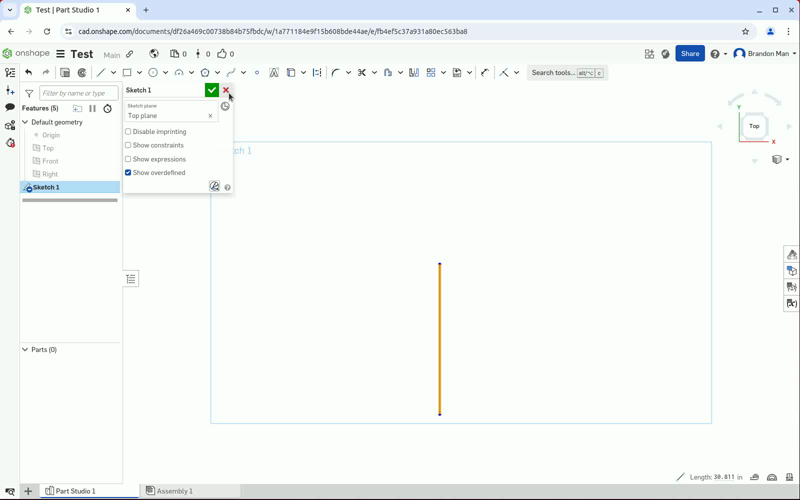
key(shift+h)
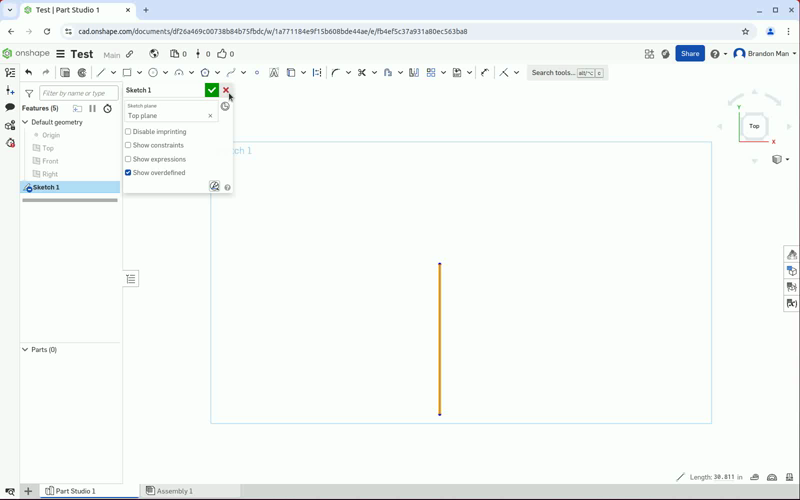
key(shift+s)
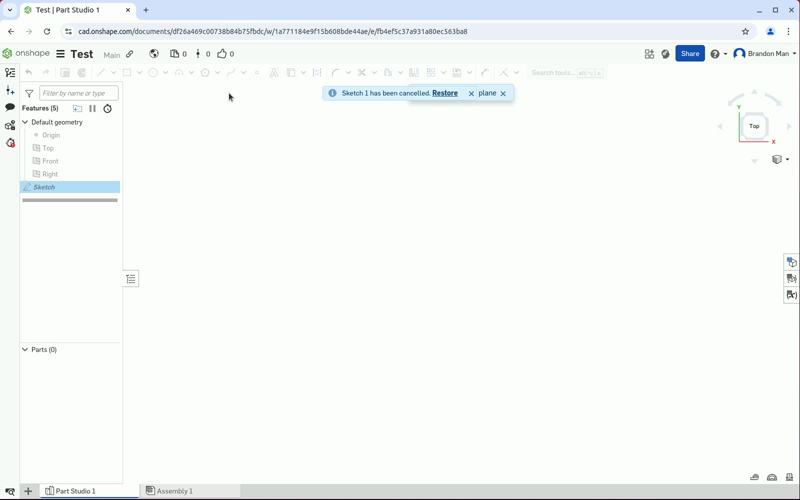
mouse_move(73, 150)
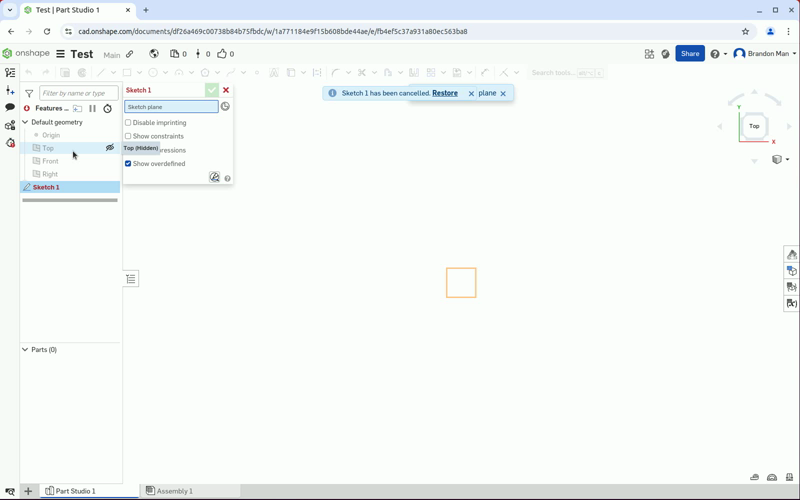
click(73, 150)
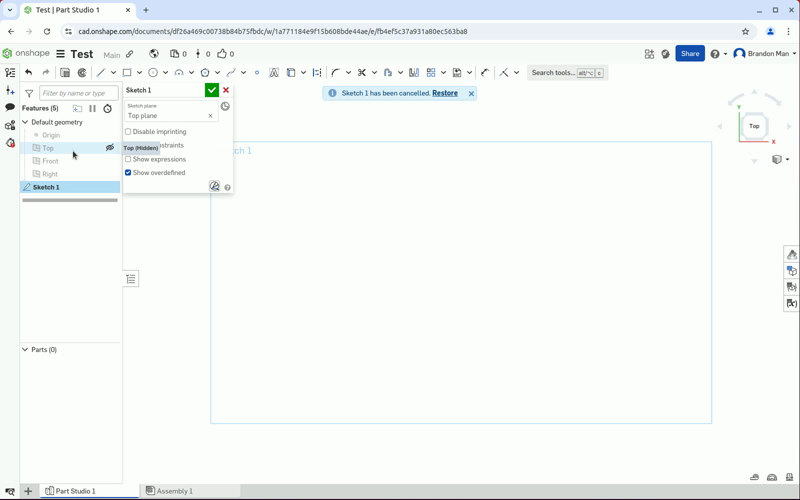
mouse_move(73, 352)
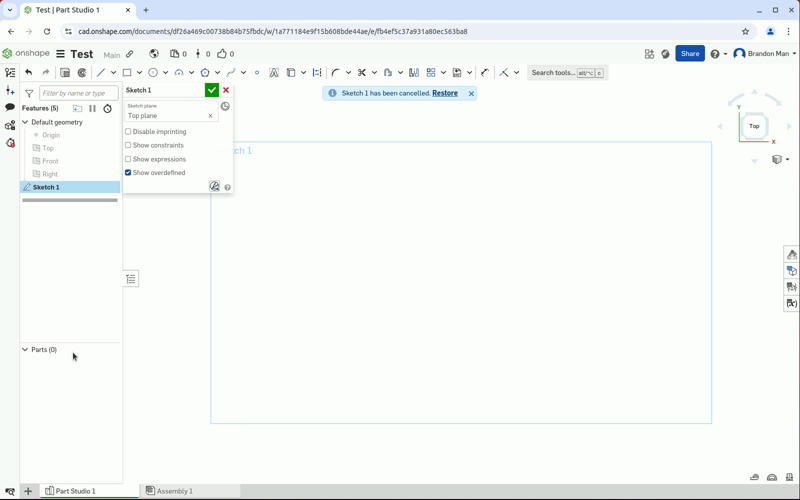
key(y)
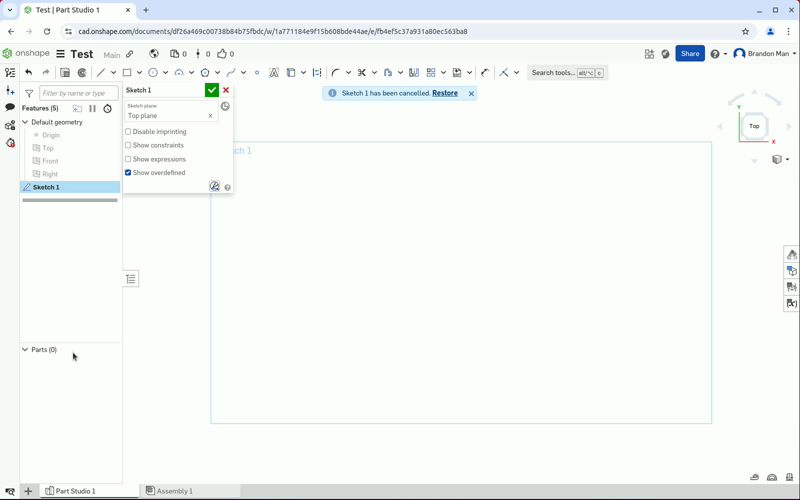
key(l)
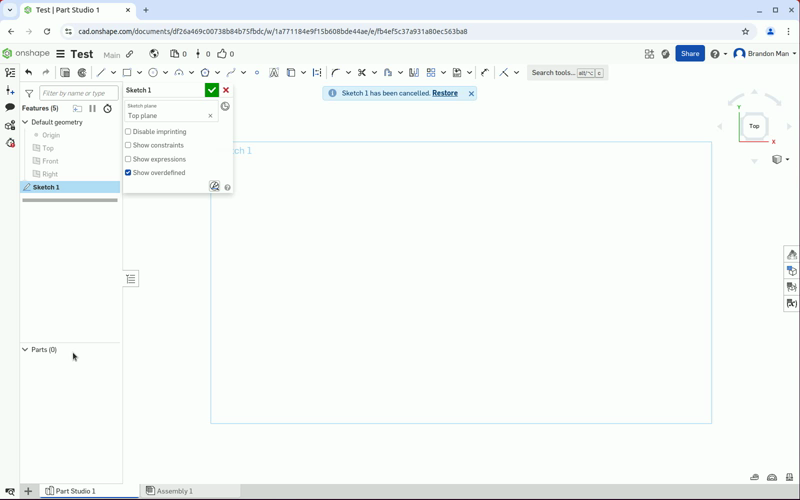
key_down(shift)
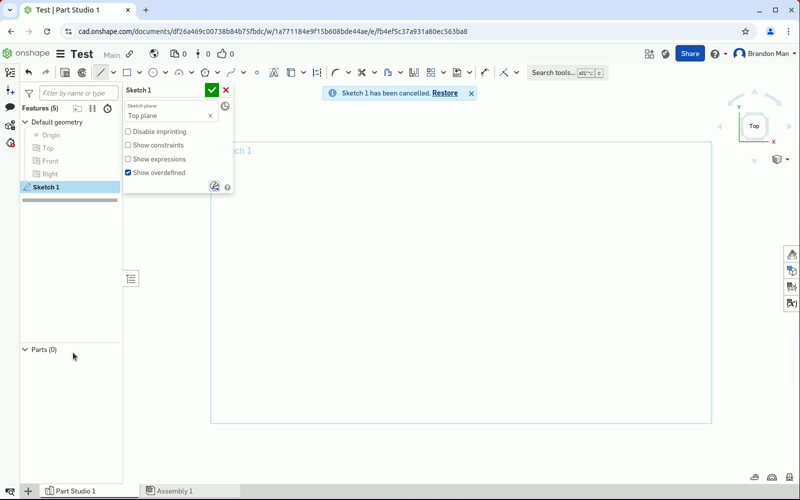
mouse_move(460, 282)
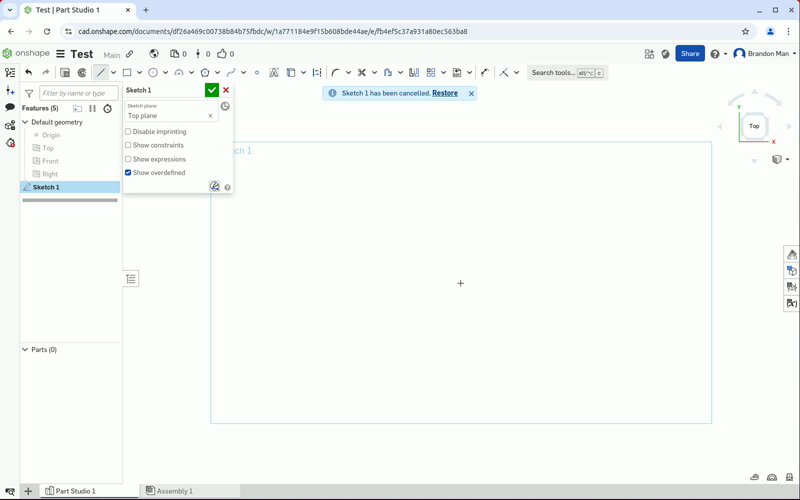
click(460, 282)
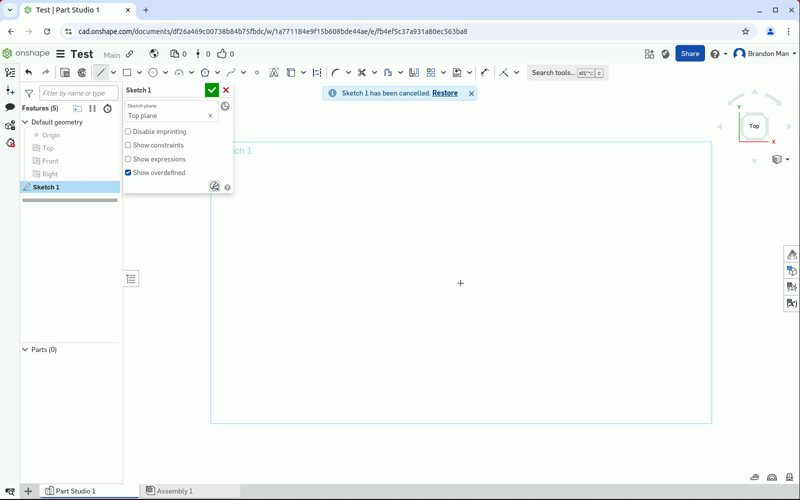
key_up(shift)
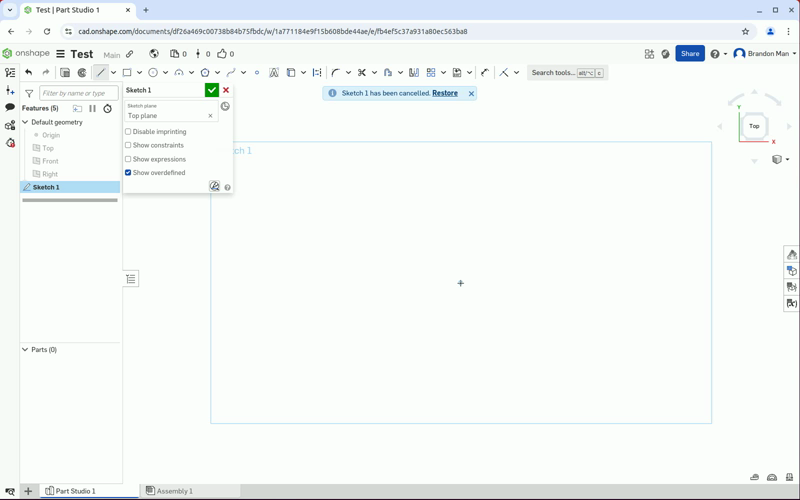
key_down(shift)
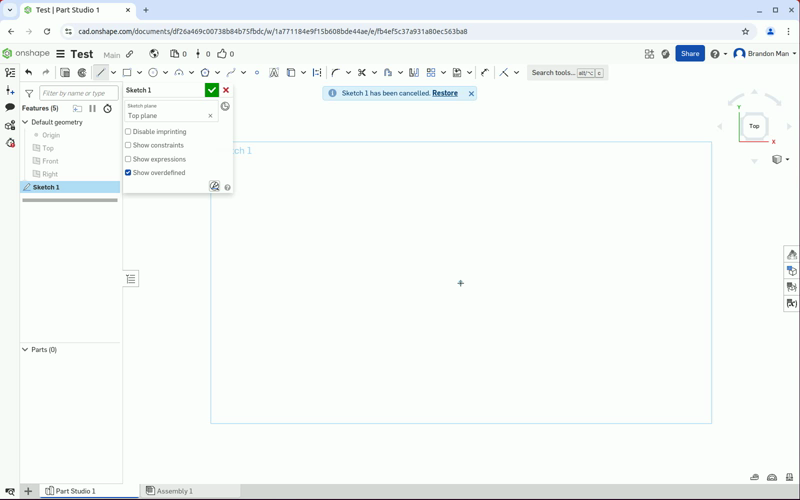
mouse_move(573, 282)
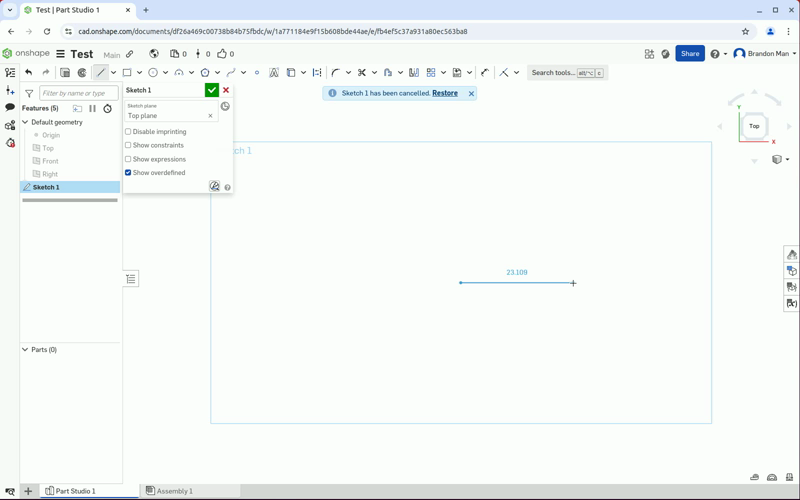
click(573, 282)
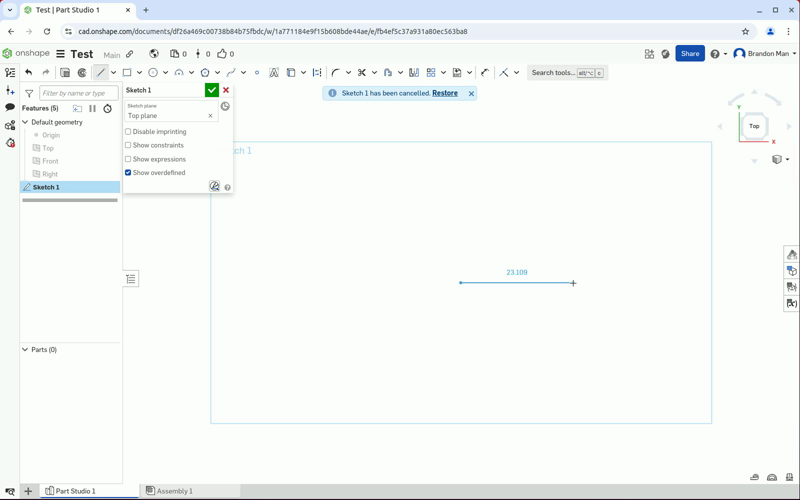
key_up(shift)
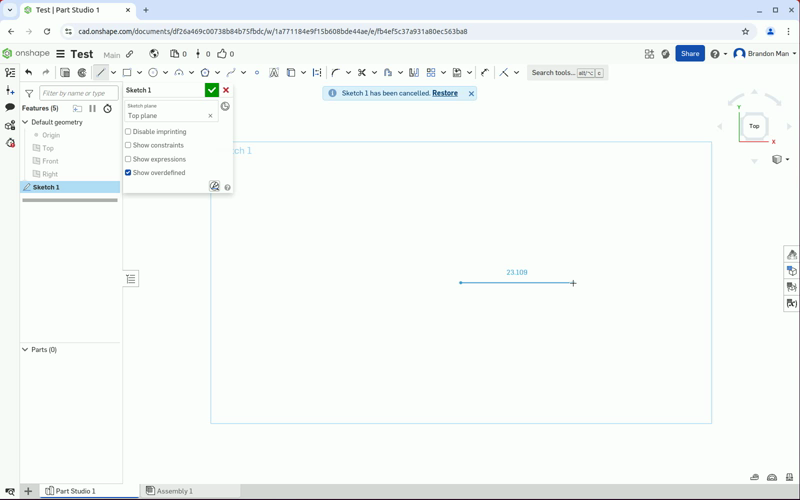
key_down(shift)
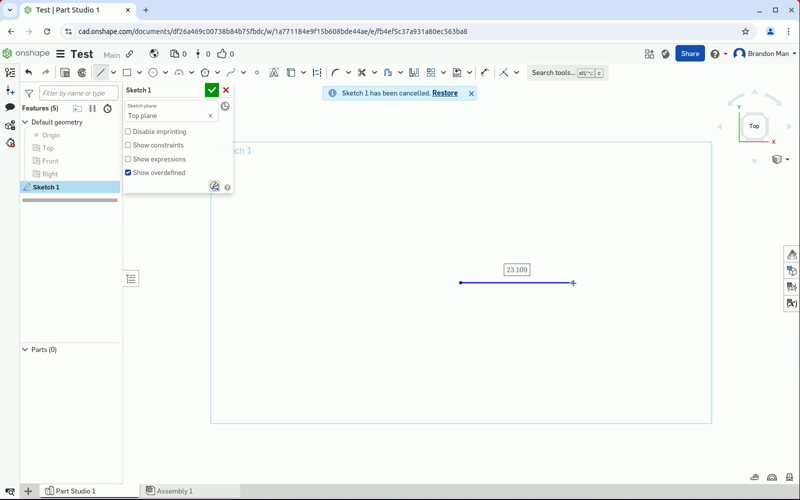
mouse_move(573, 215)
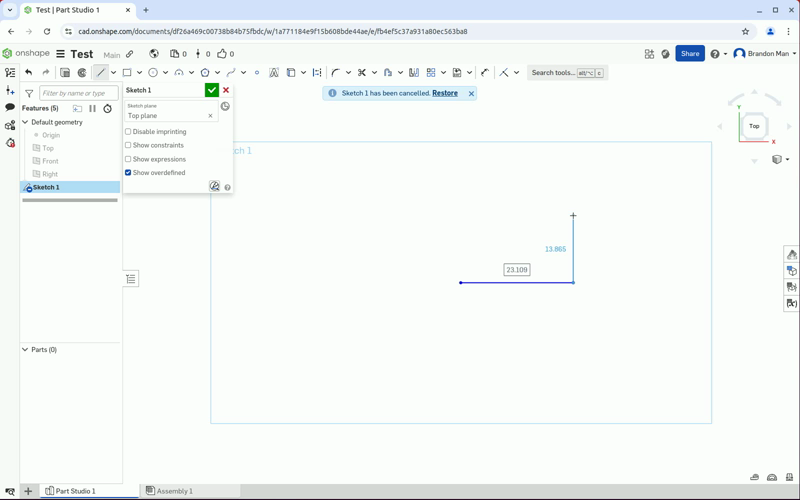
click(573, 215)
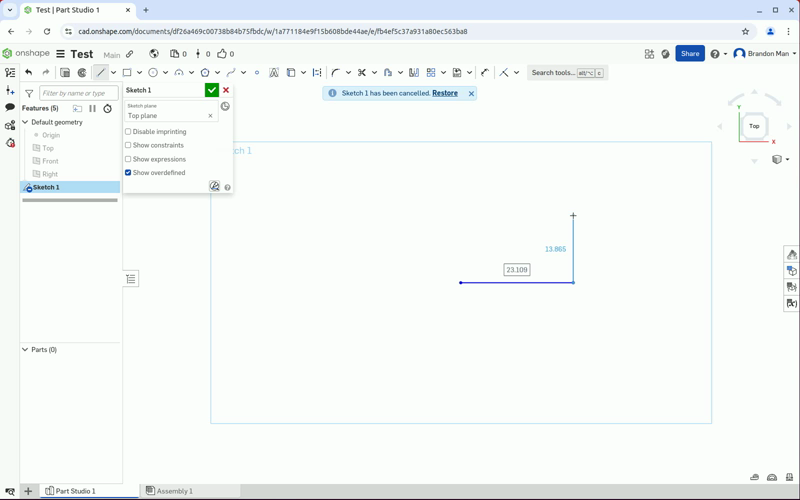
key_up(shift)
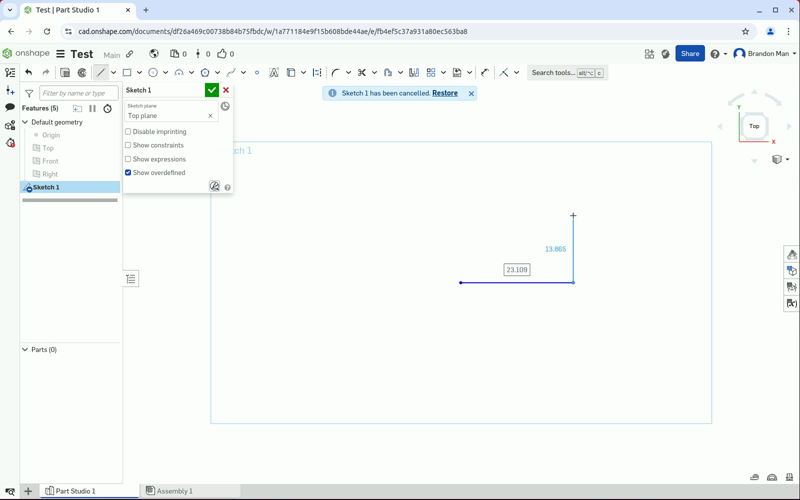
key_down(shift)
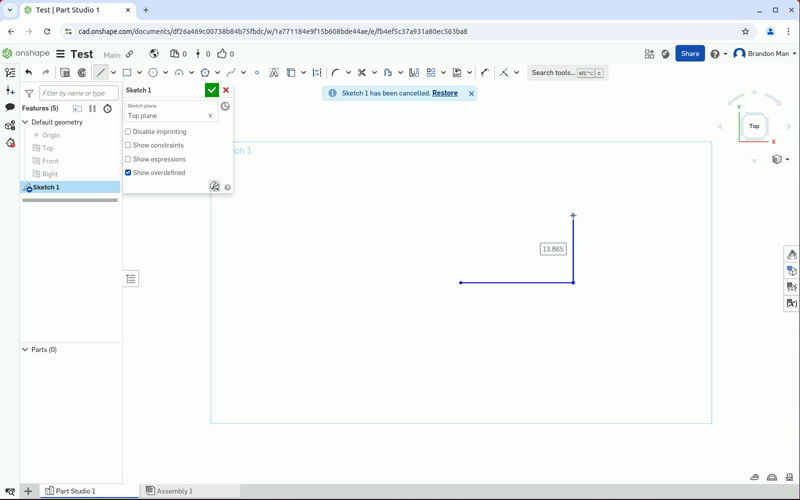
mouse_move(460, 215)
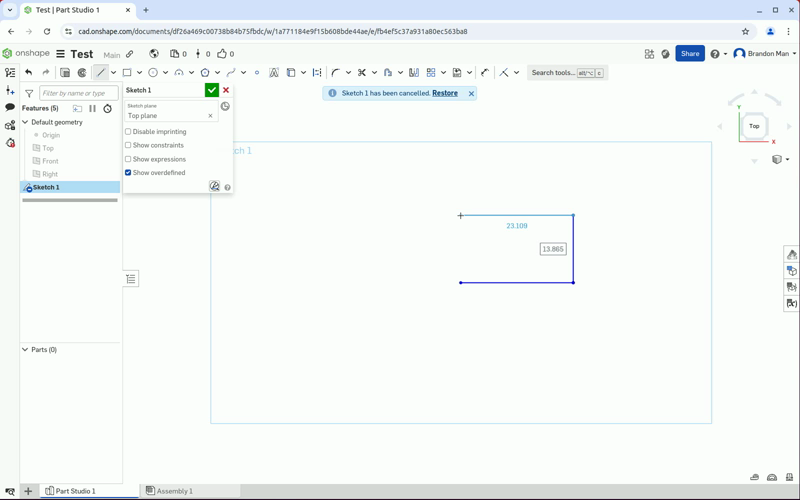
click(460, 215)
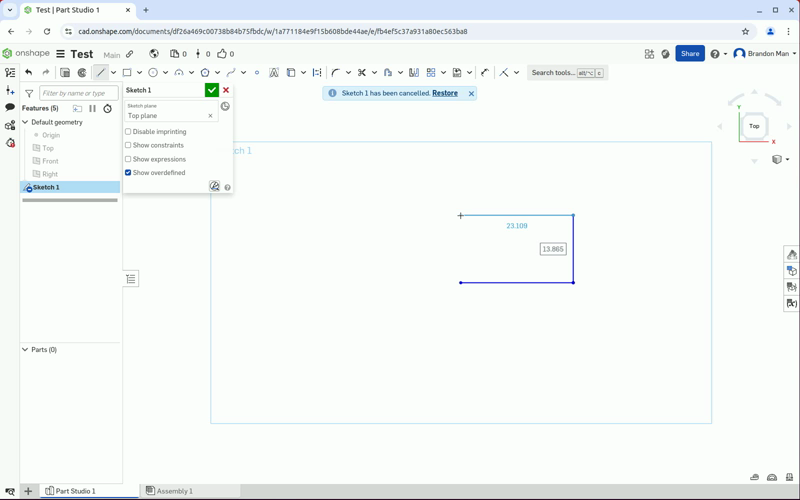
key_up(shift)
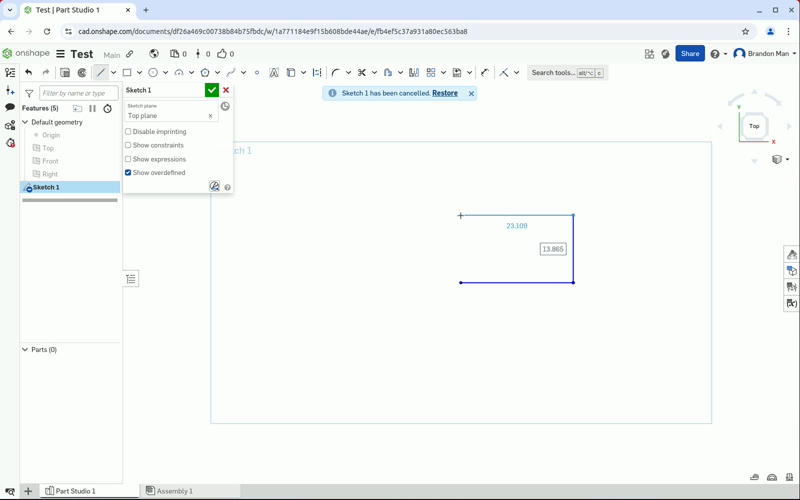
key_down(shift)
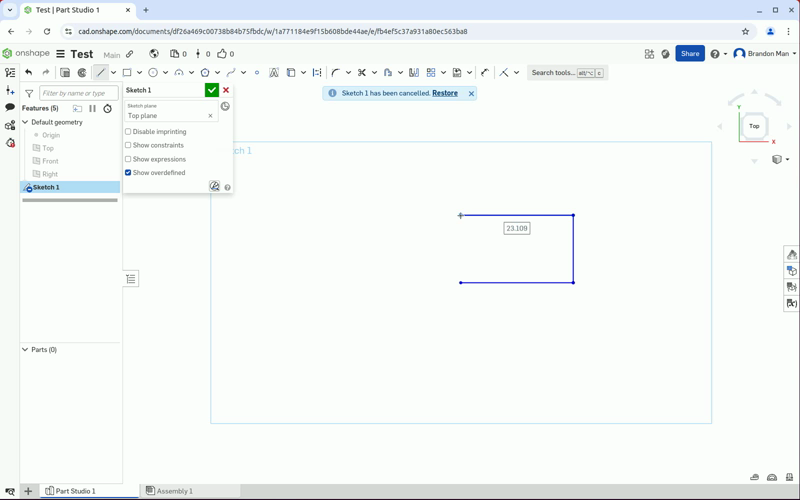
mouse_move(460, 282)
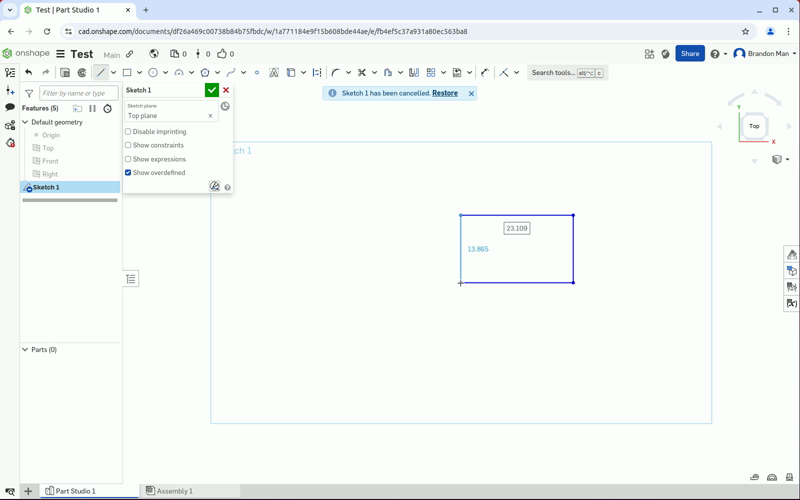
key_up(shift)
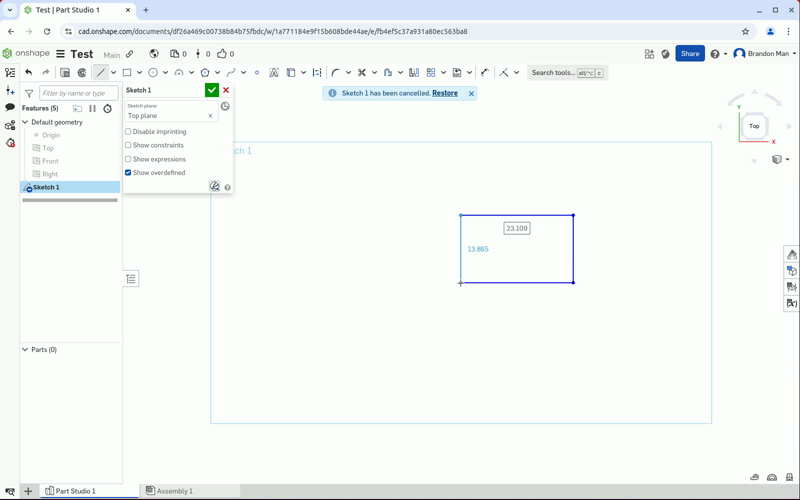
click(460, 282)
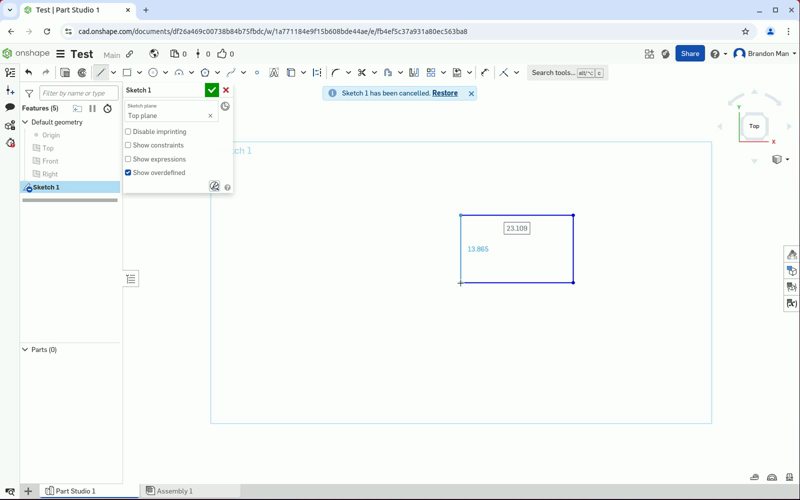
key(esc)
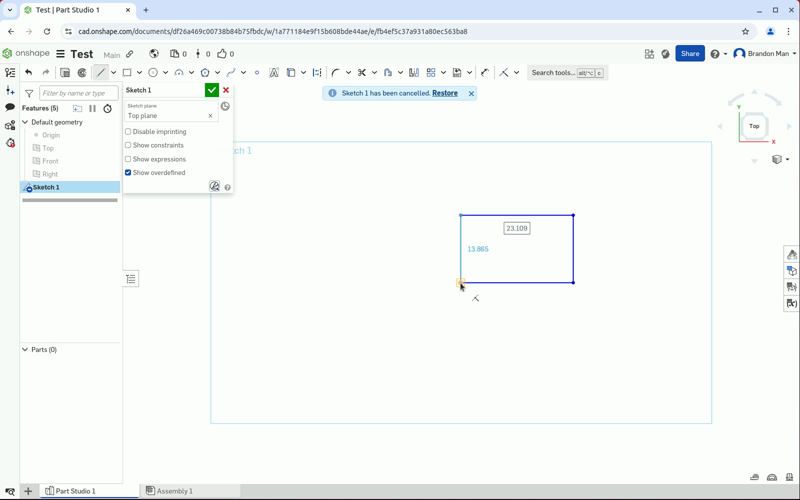
key(c)
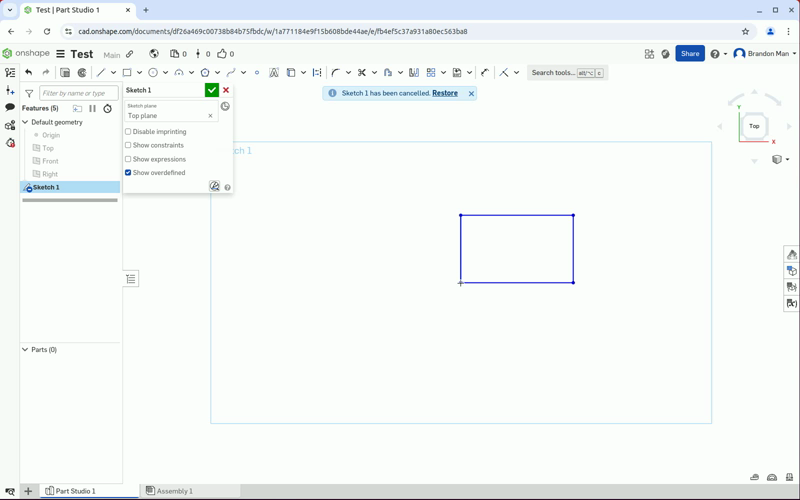
key_down(shift)
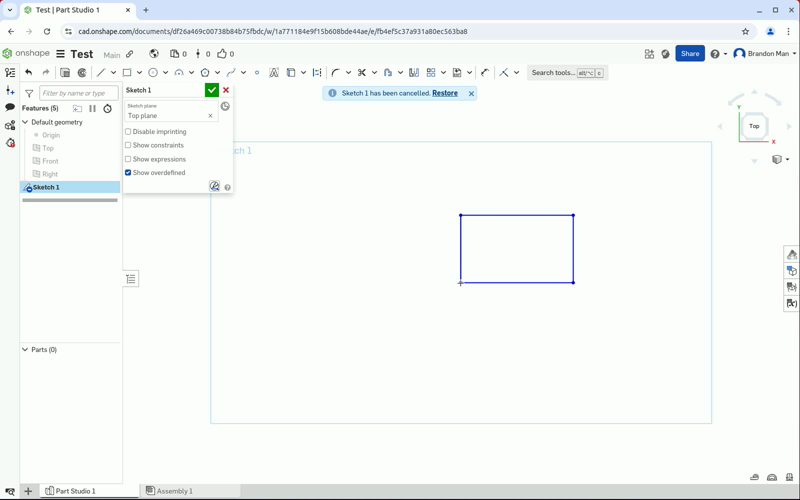
mouse_move(479, 227)
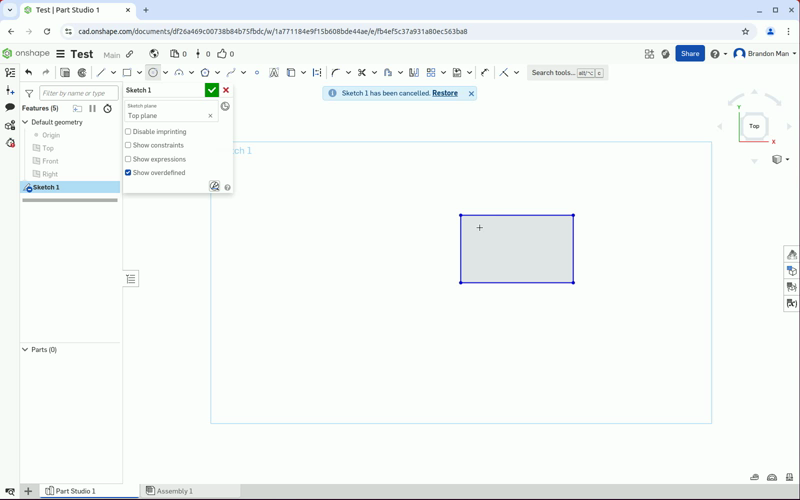
click(479, 227)
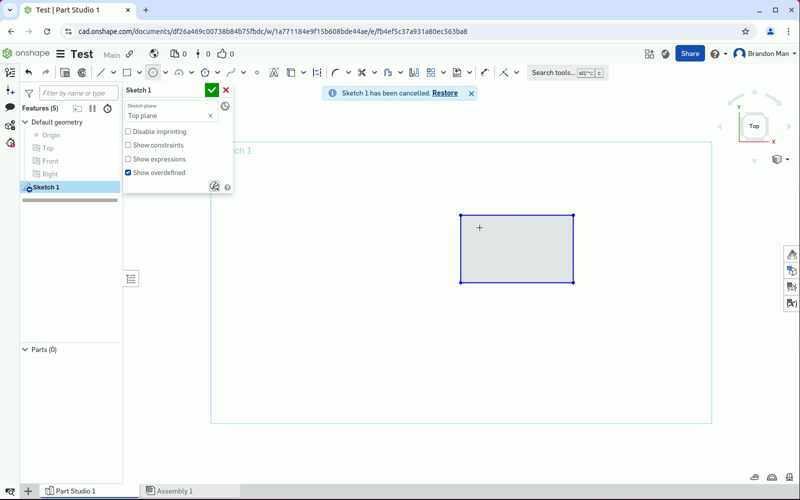
key_up(shift)
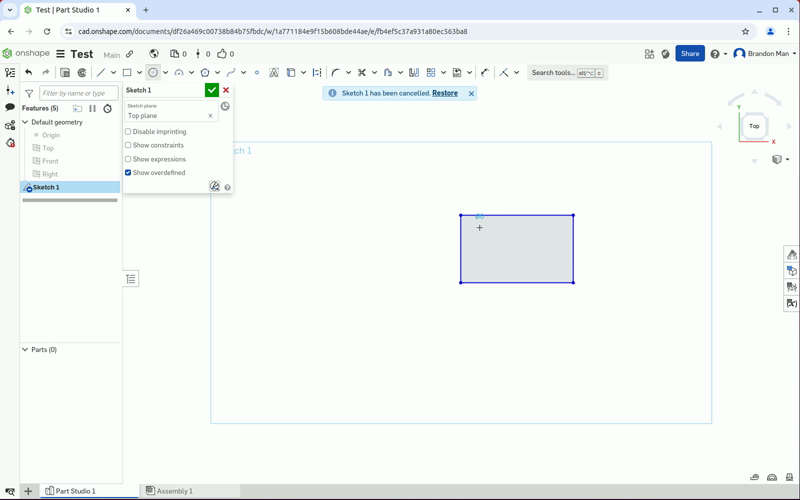
mouse_move(489, 227)
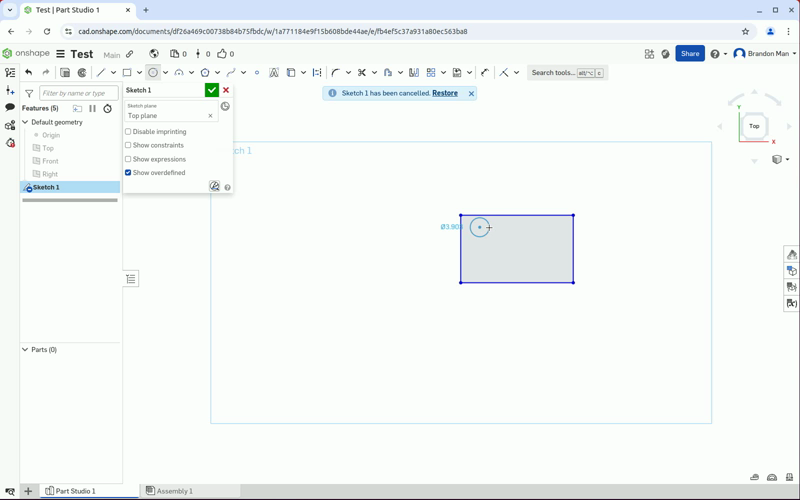
click(489, 227)
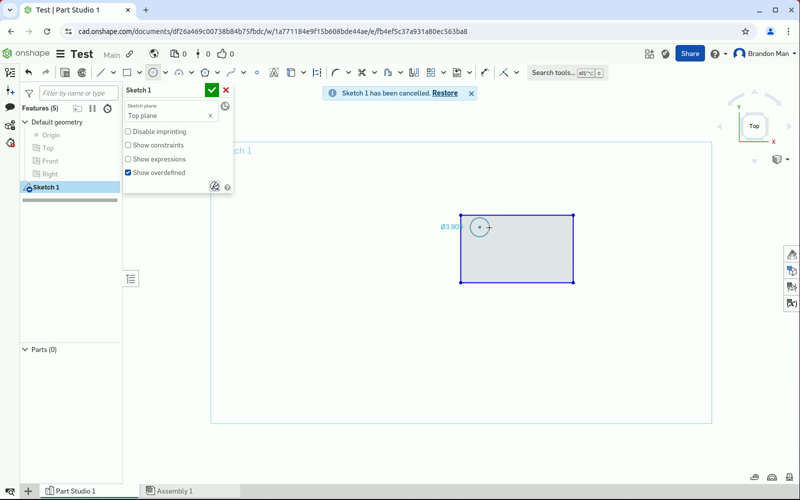
key(esc)
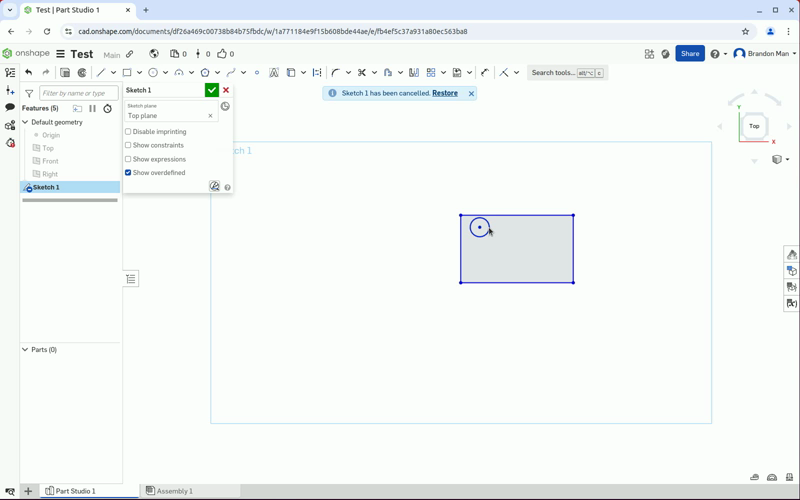
mouse_move(497, 221)
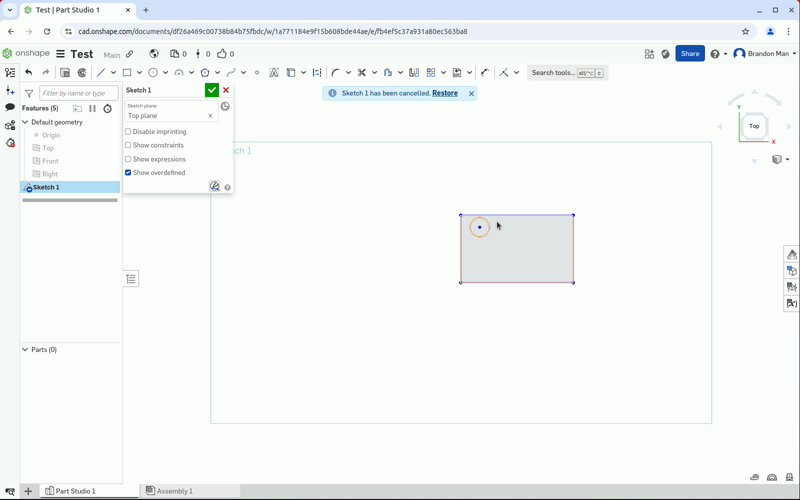
click(497, 221)
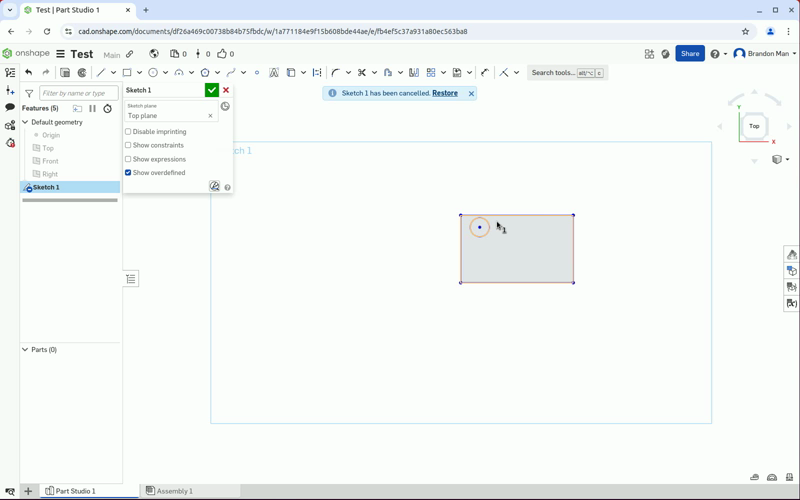
mouse_move(73, 352)
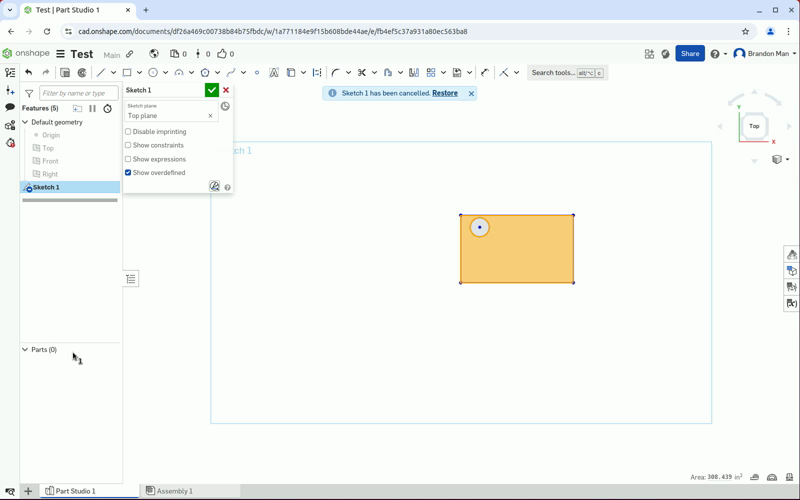
key(shift+y)
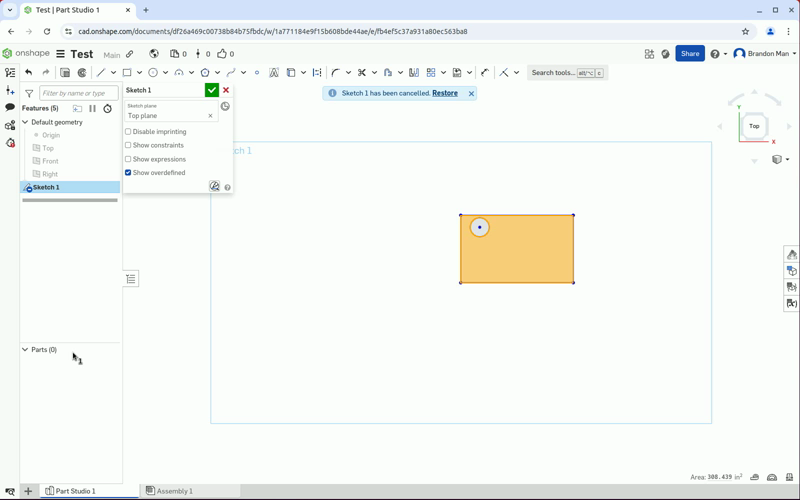
key(shift+e)
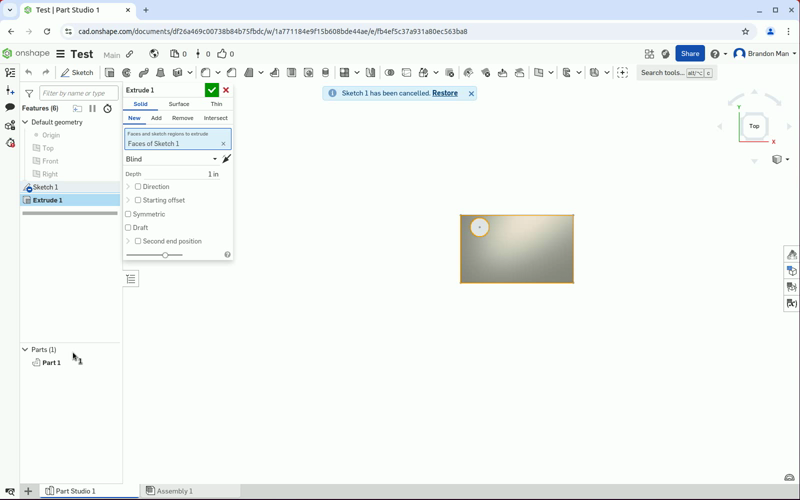
mouse_move(143, 106)
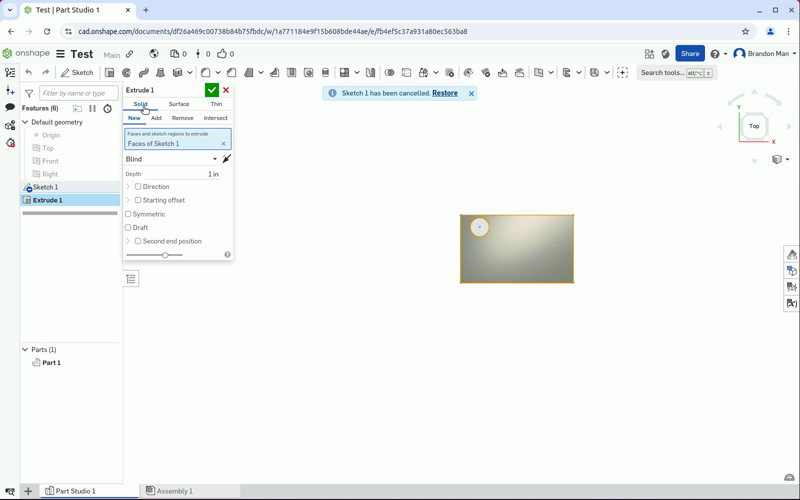
click(143, 106)
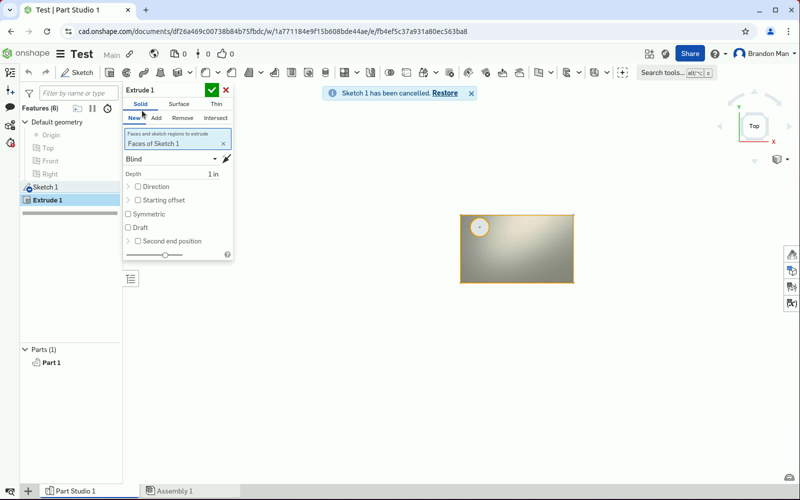
mouse_move(137, 120)
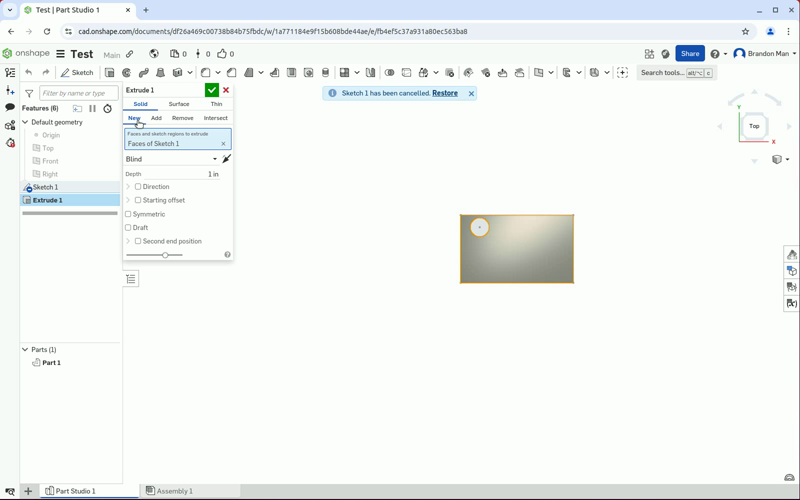
click(137, 120)
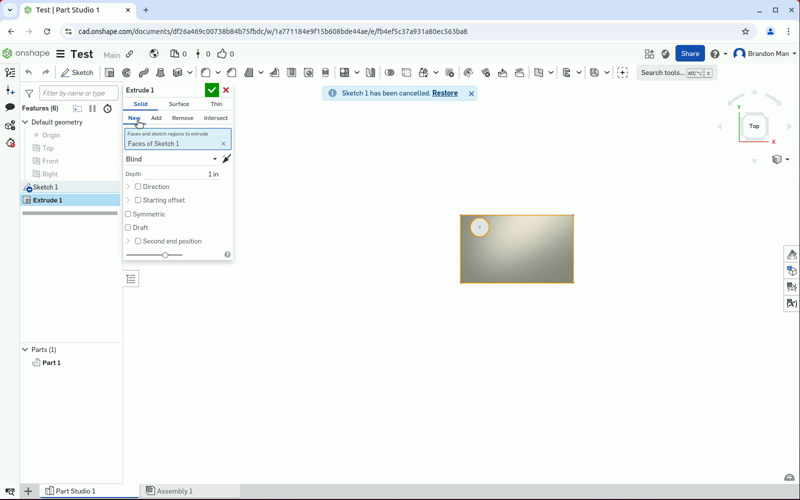
key(tab, 4)
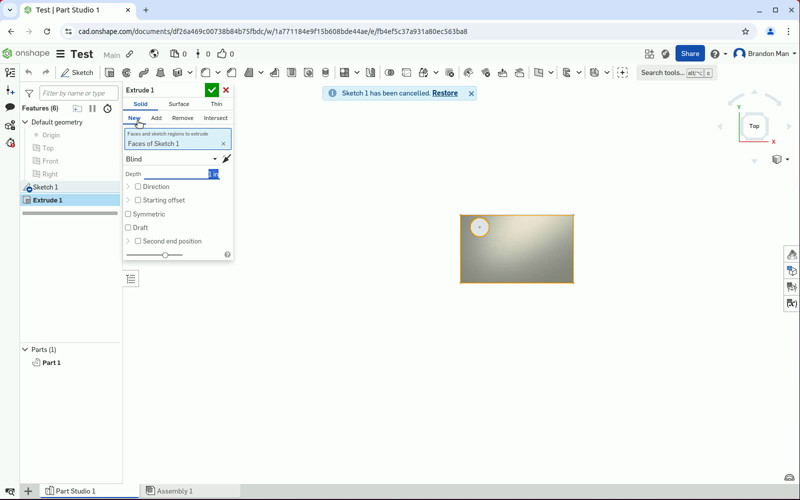
text(3.129)
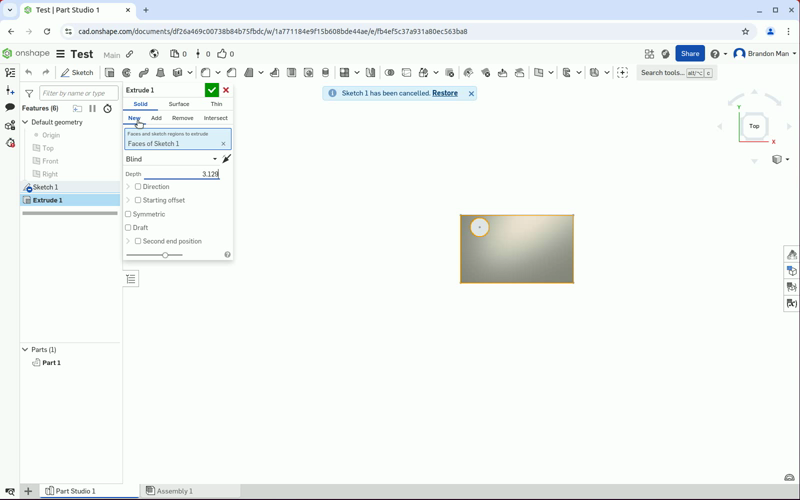
key(enter)
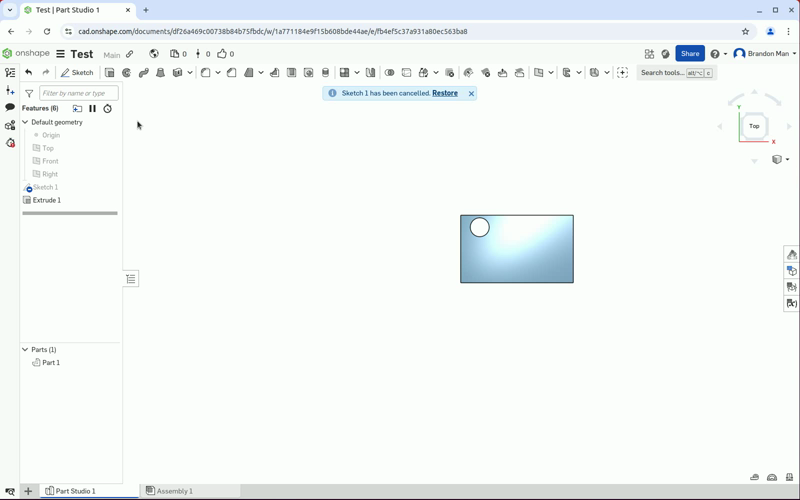
key(shift+h)
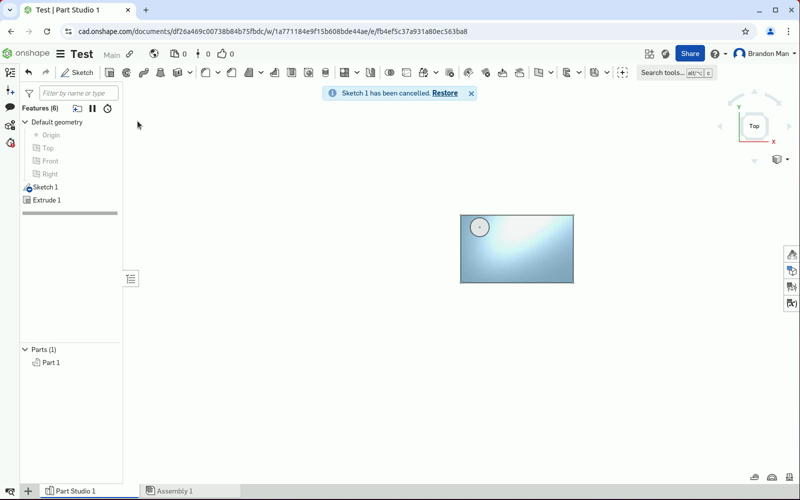
key(shift+h)
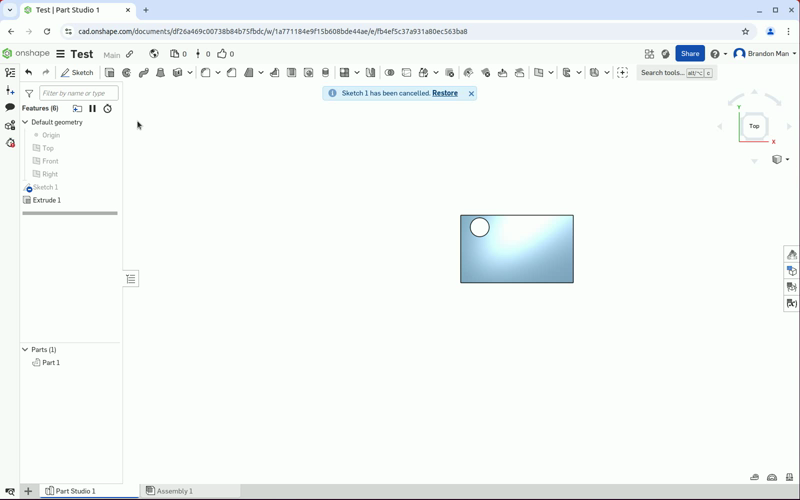
mouse_move(73, 189)
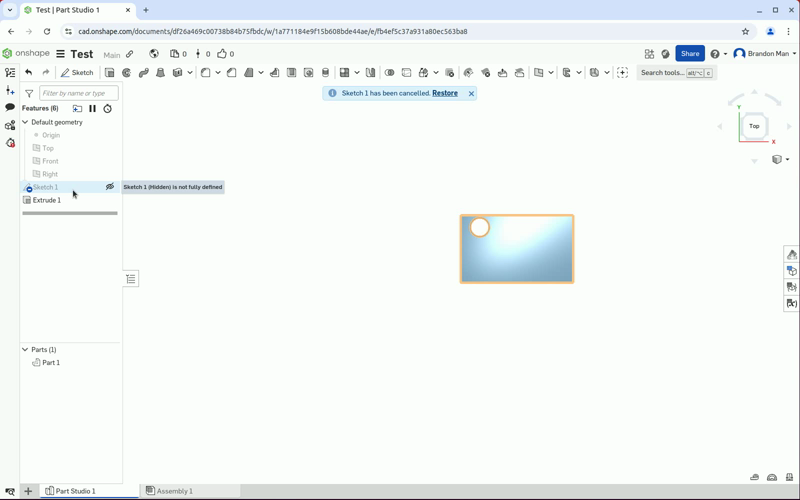
click(73, 189)
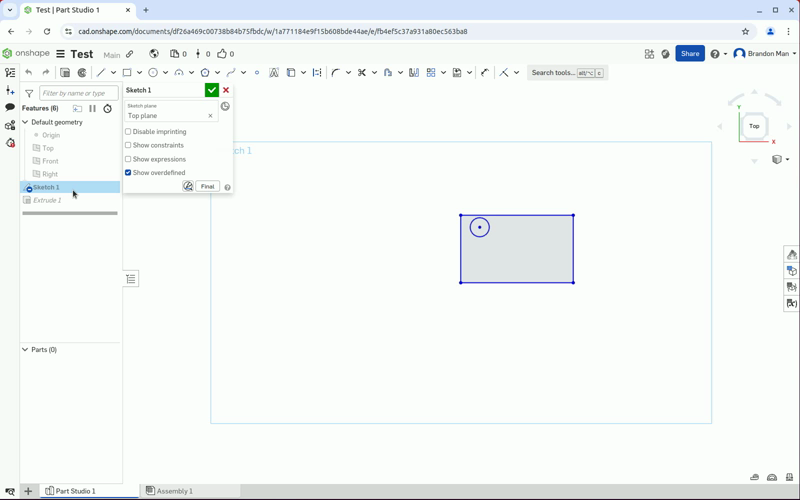
mouse_move(229, 92)
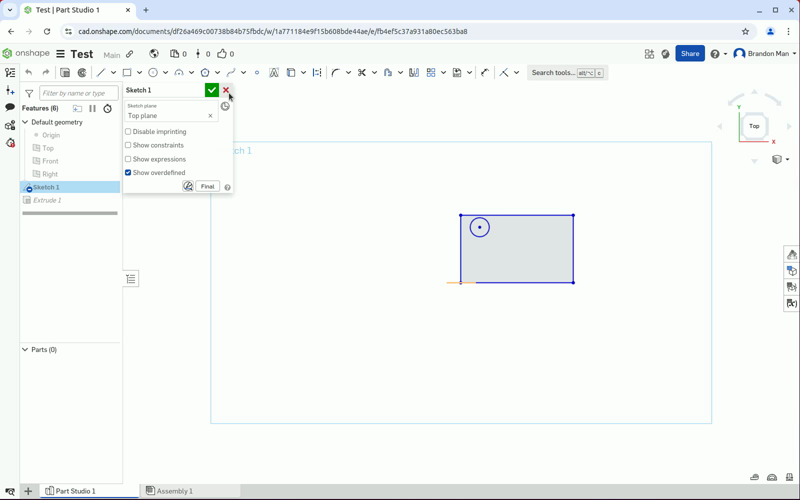
click(229, 92)
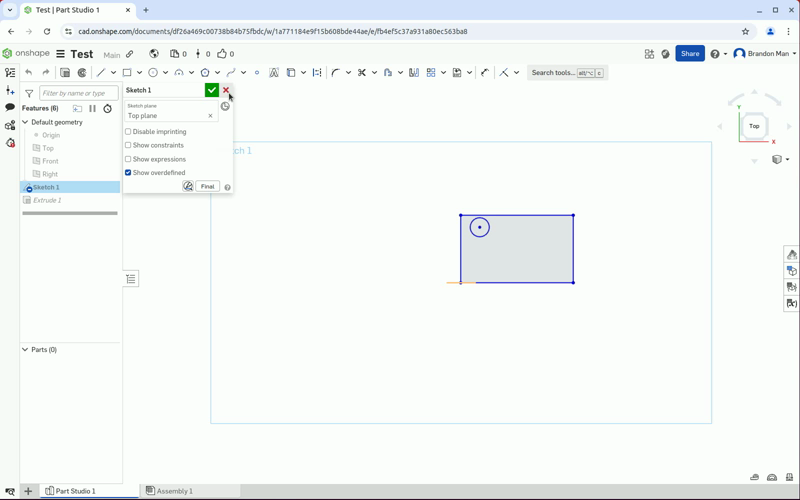
key(shift+s)
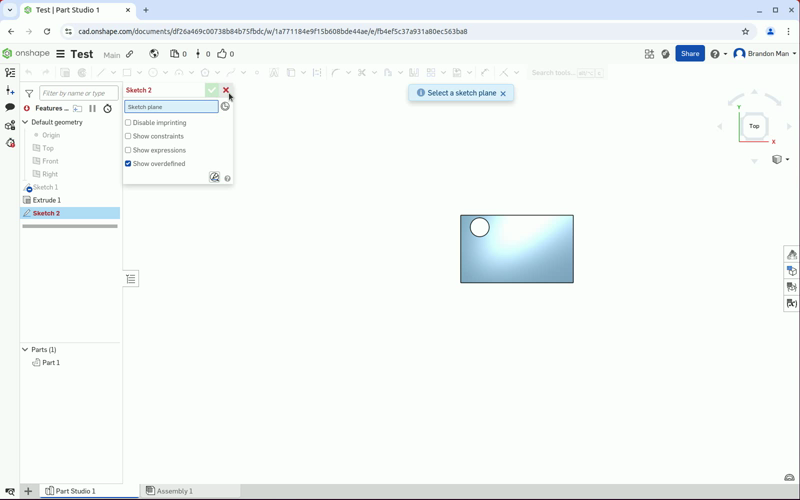
mouse_move(73, 150)
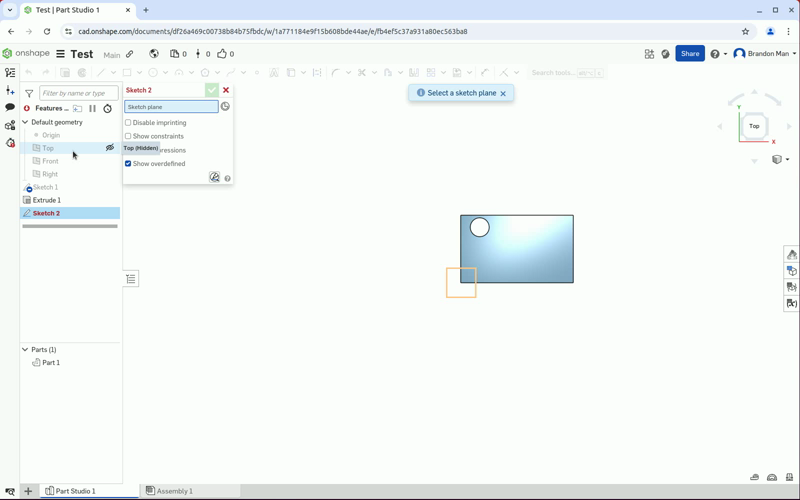
click(73, 150)
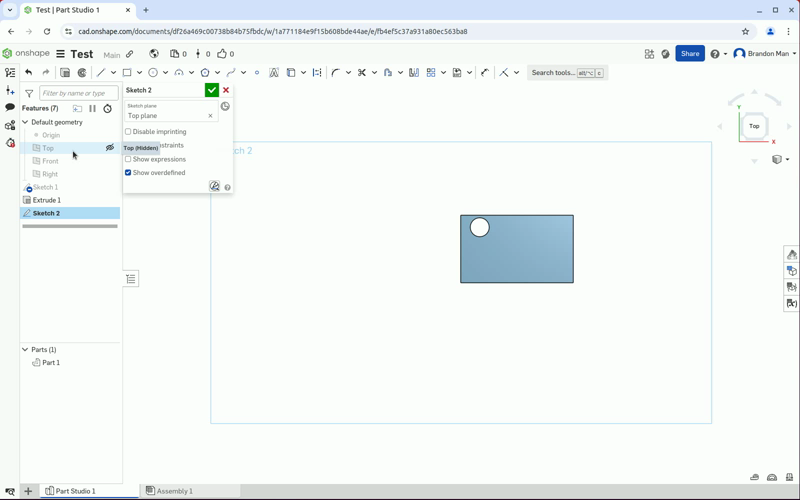
mouse_move(73, 352)
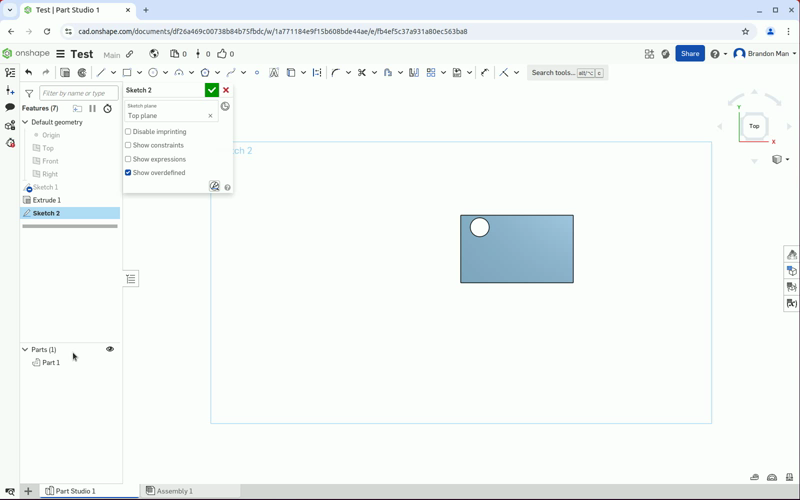
key(y)
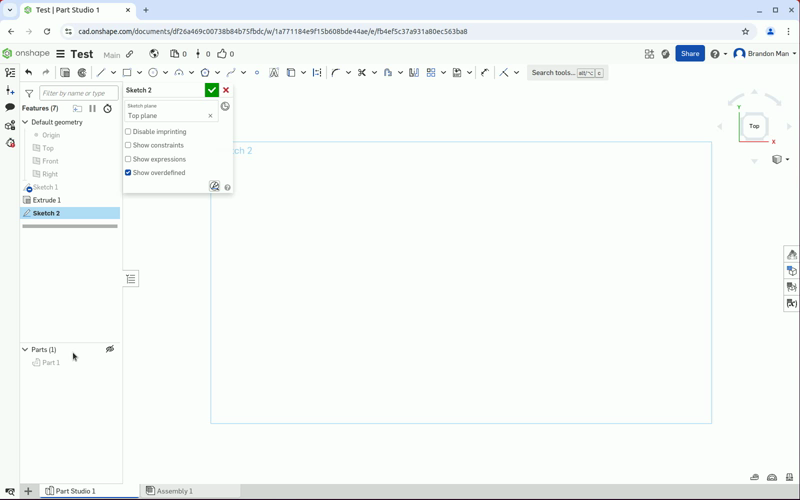
key(l)
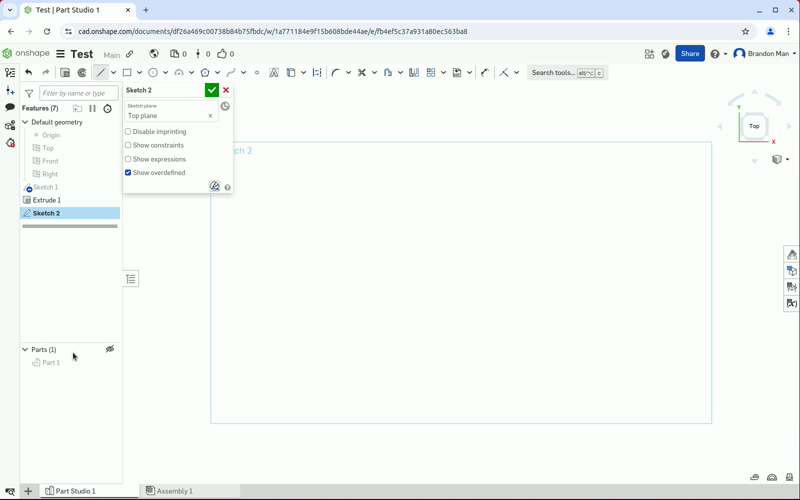
key_down(shift)
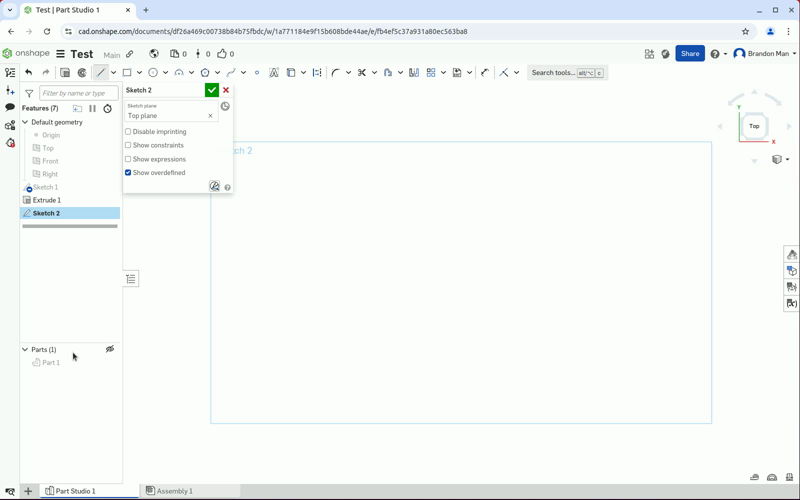
mouse_move(558, 282)
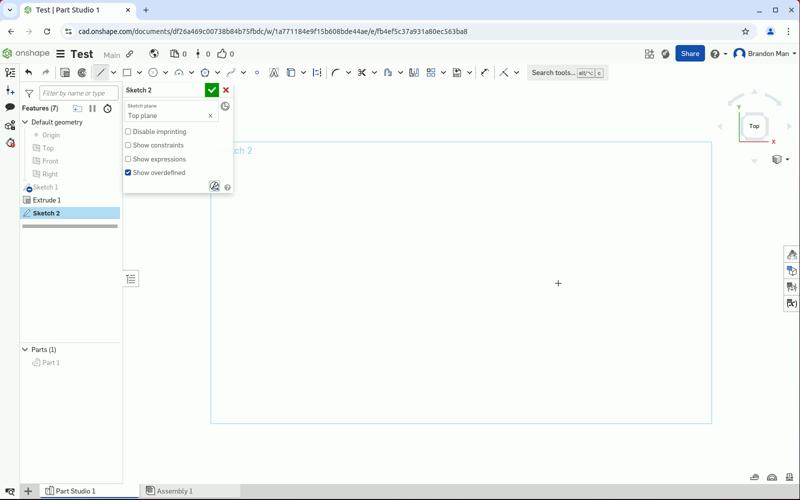
click(558, 282)
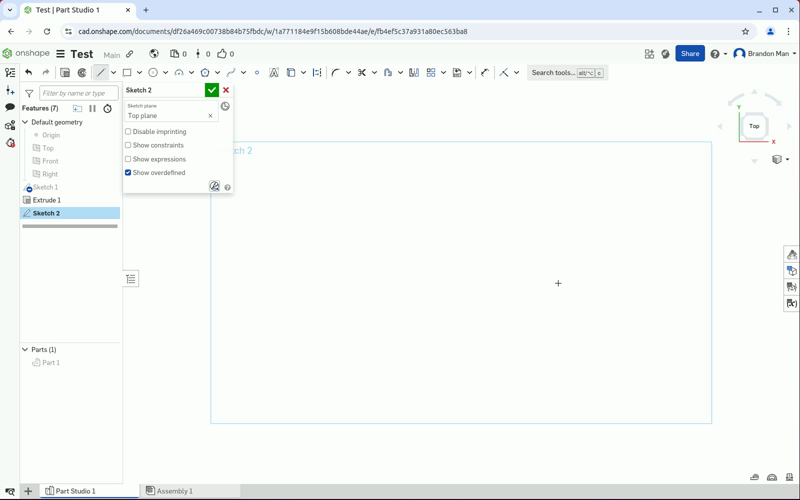
key_up(shift)
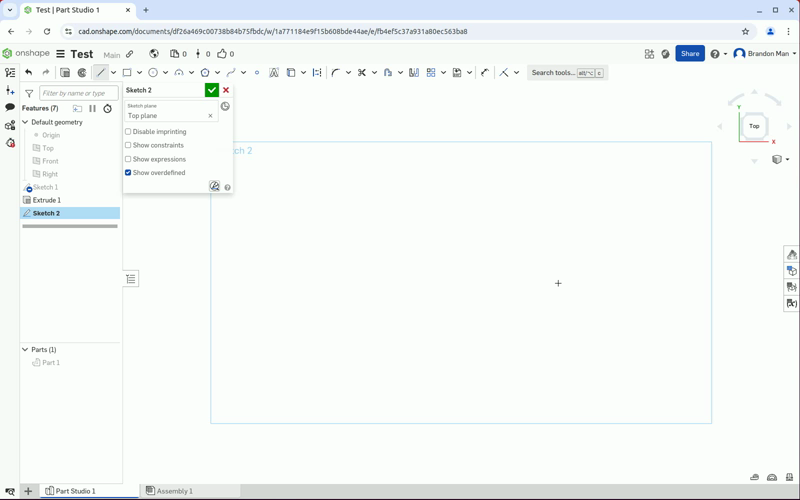
key_down(shift)
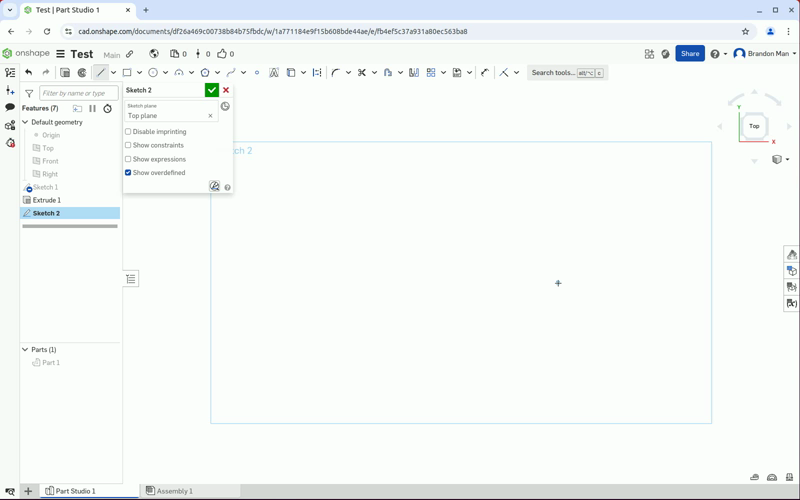
mouse_move(588, 282)
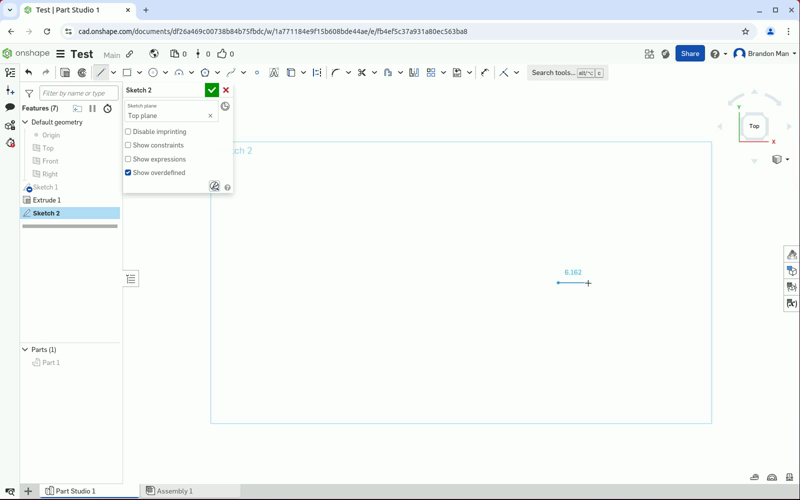
mouse_move(573, 282)
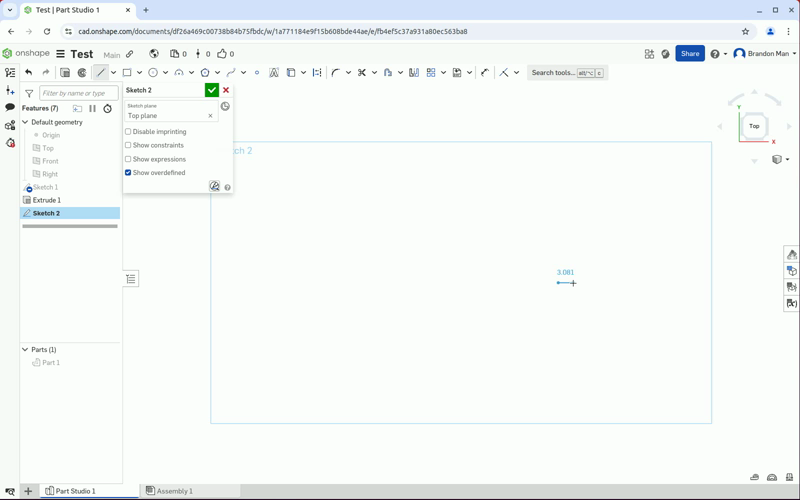
click(573, 282)
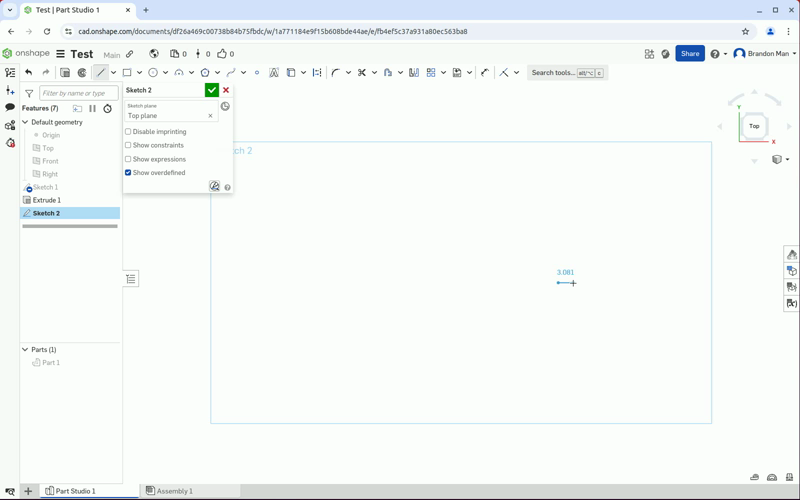
key_up(shift)
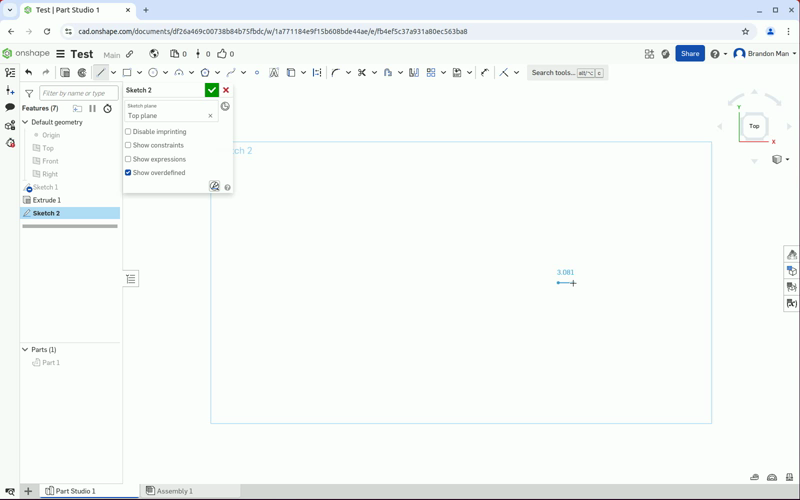
key_down(shift)
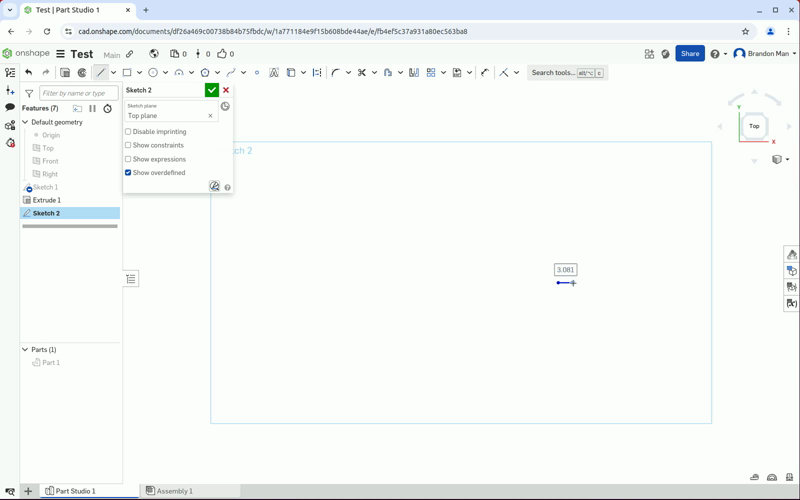
mouse_move(573, 214)
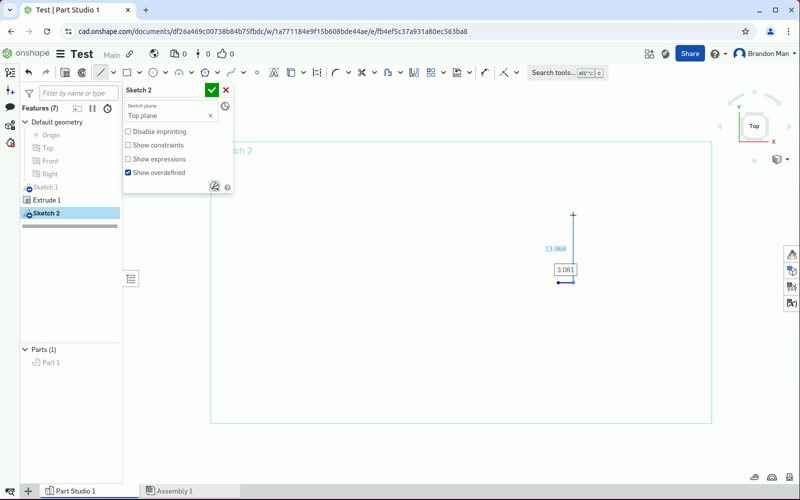
click(573, 214)
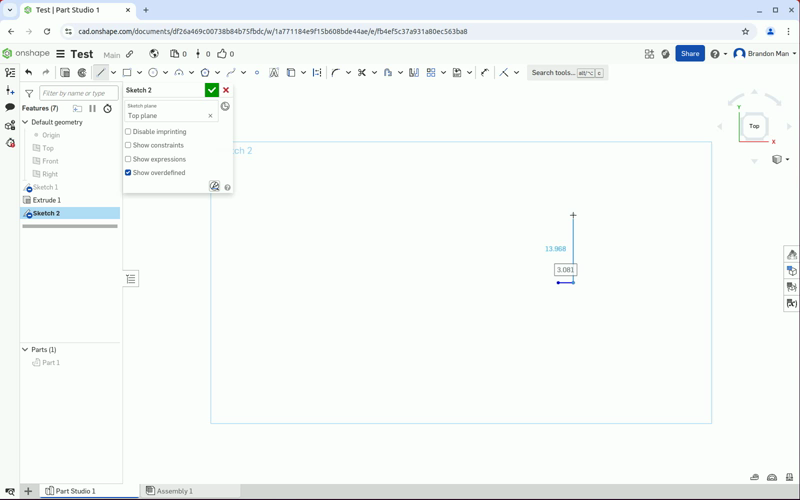
key_up(shift)
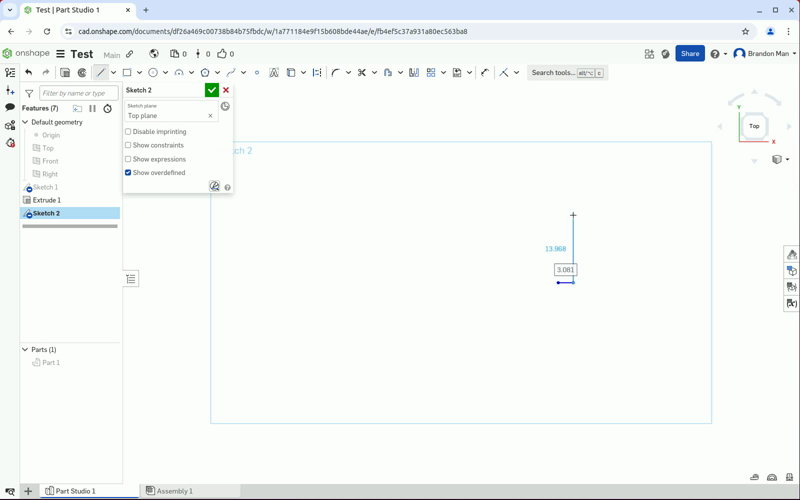
key_down(shift)
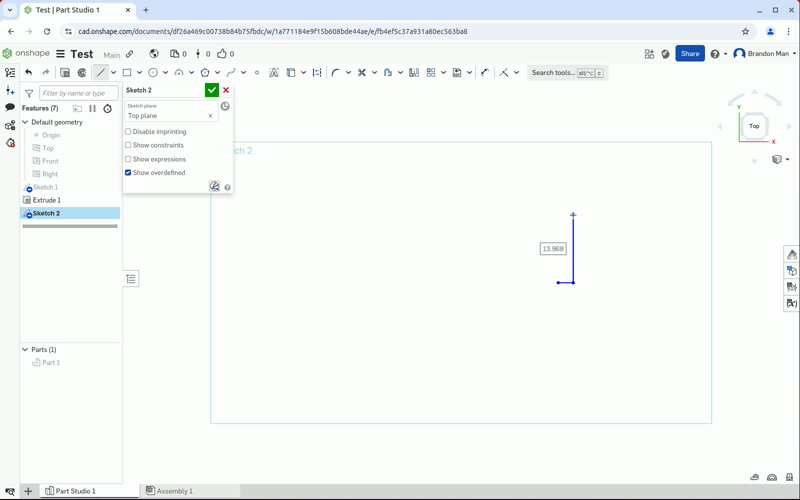
mouse_move(589, 214)
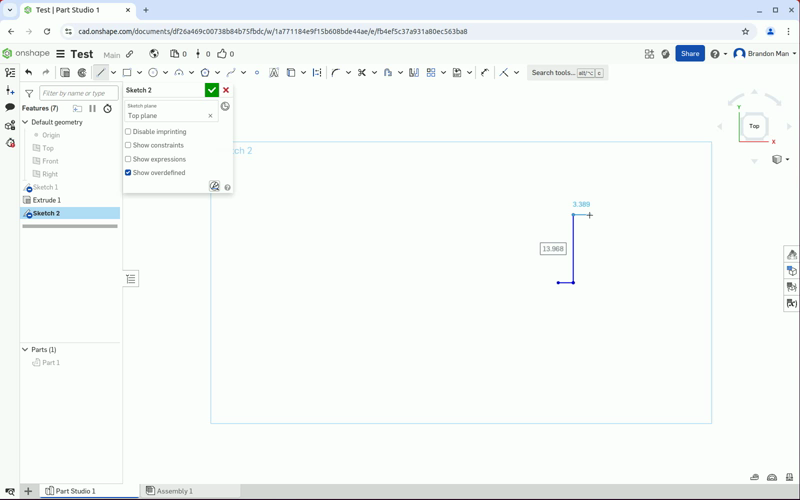
mouse_move(558, 214)
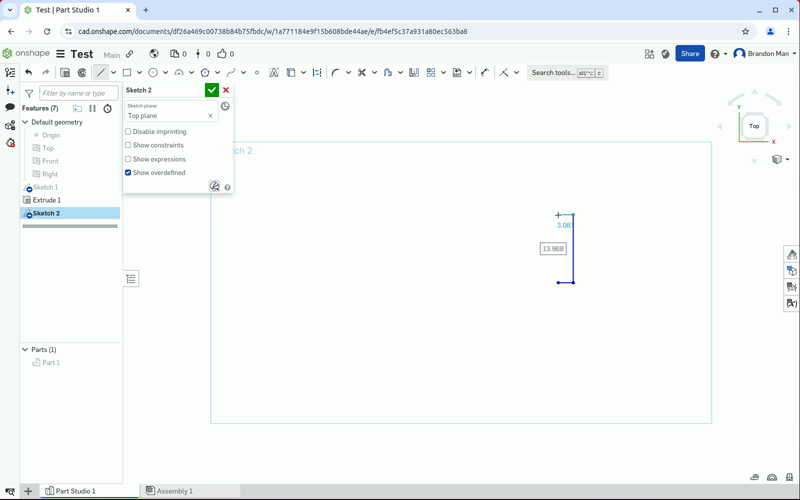
click(558, 214)
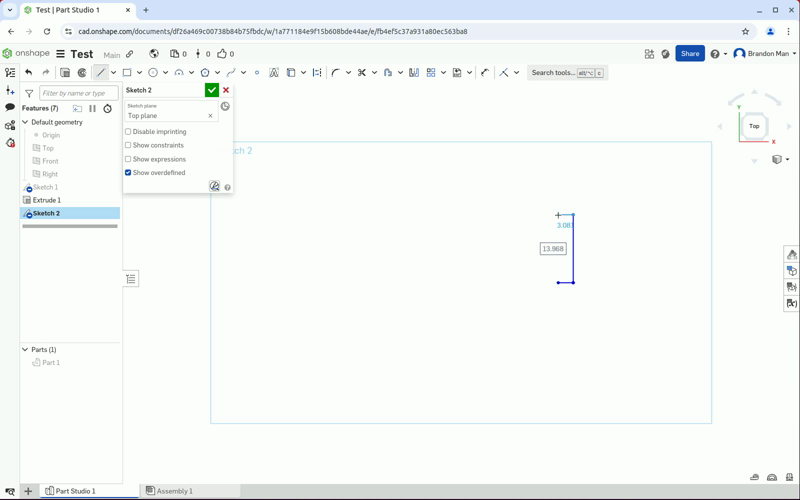
key_up(shift)
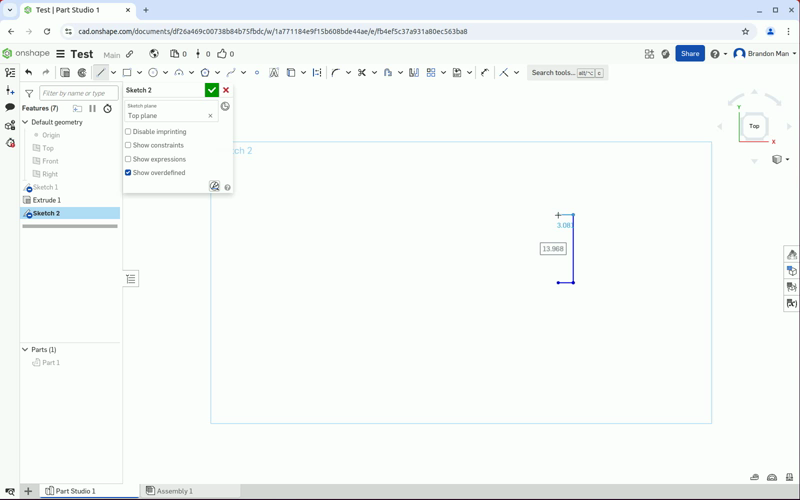
key_down(shift)
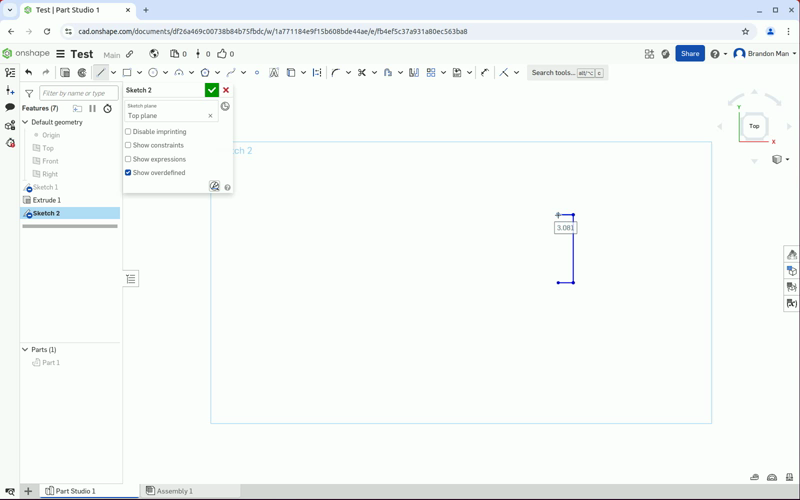
mouse_move(558, 282)
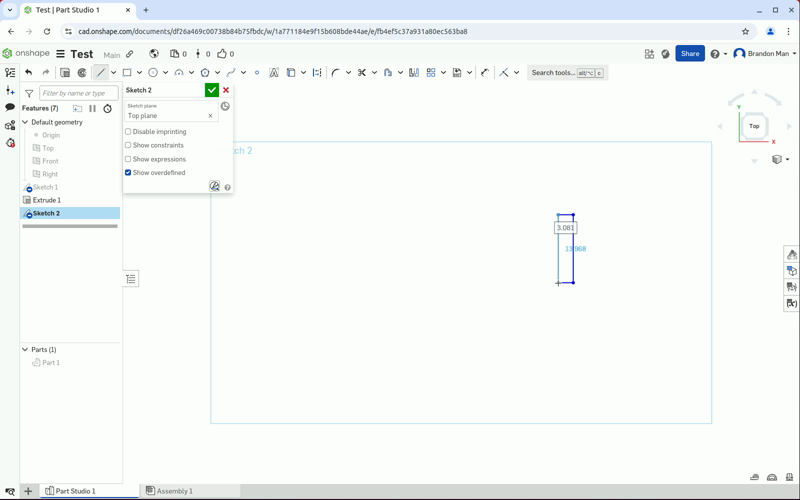
key_up(shift)
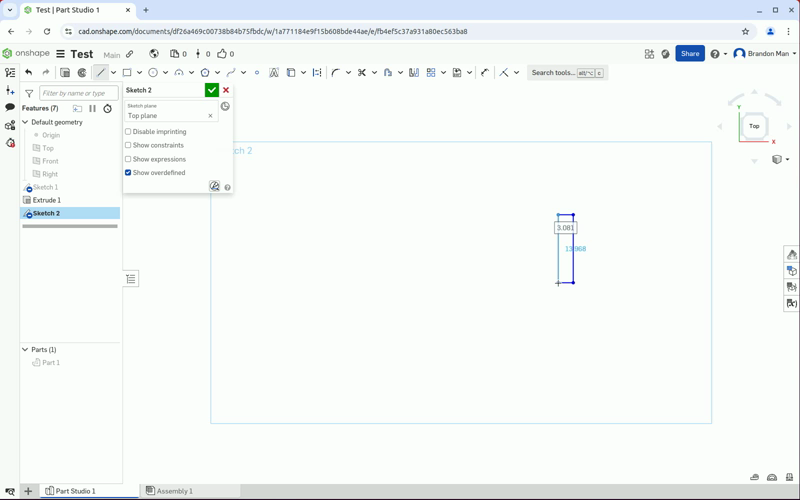
click(558, 282)
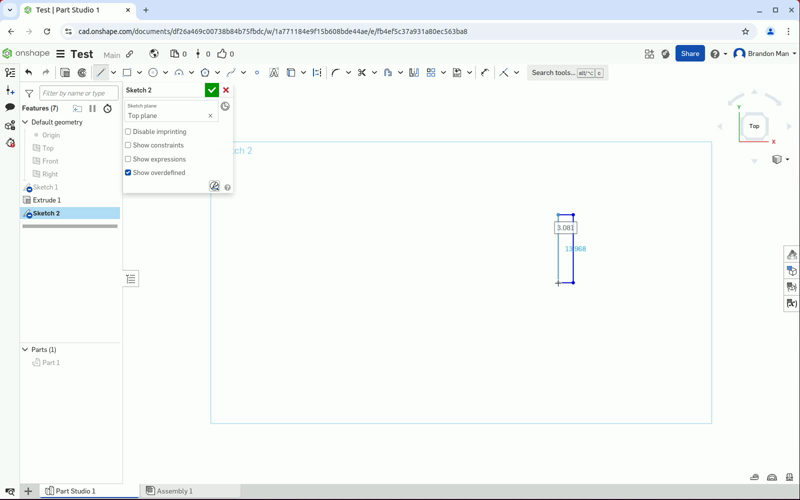
key(esc)
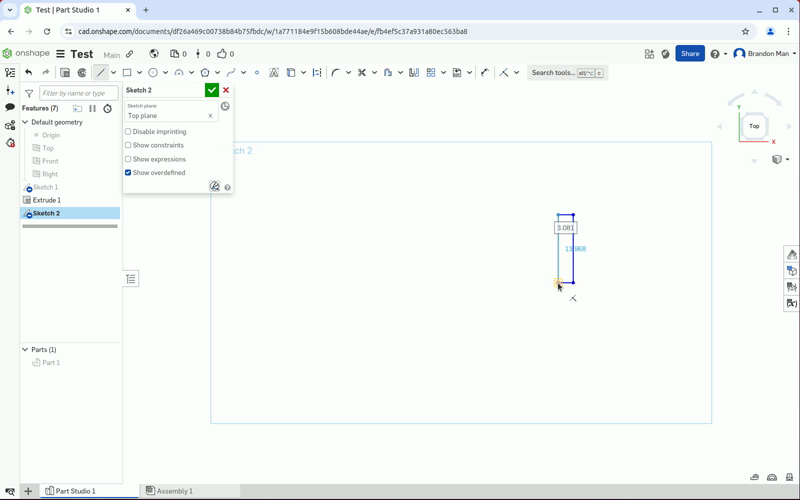
mouse_move(567, 253)
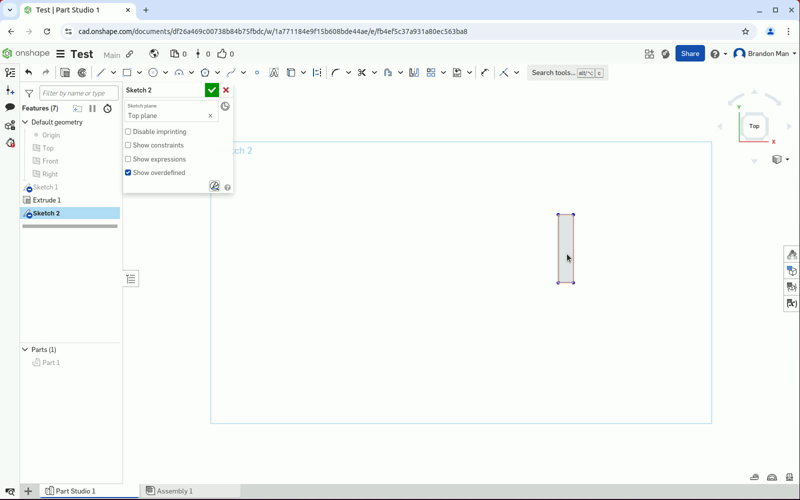
scroll(6)
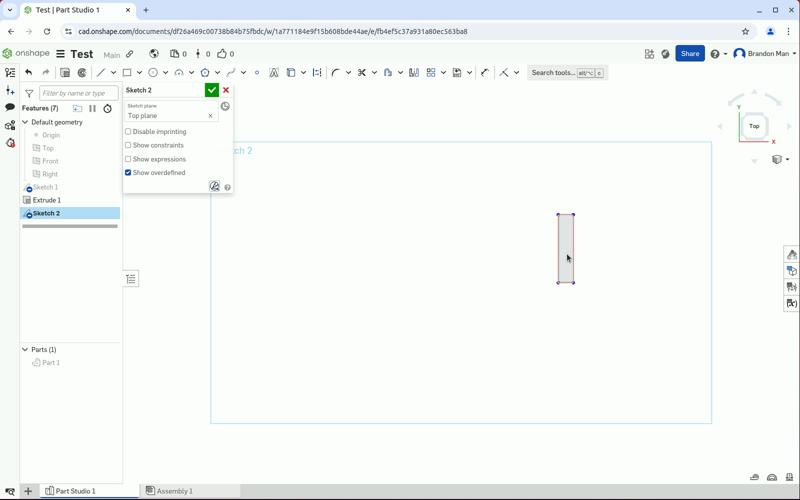
scroll(6)
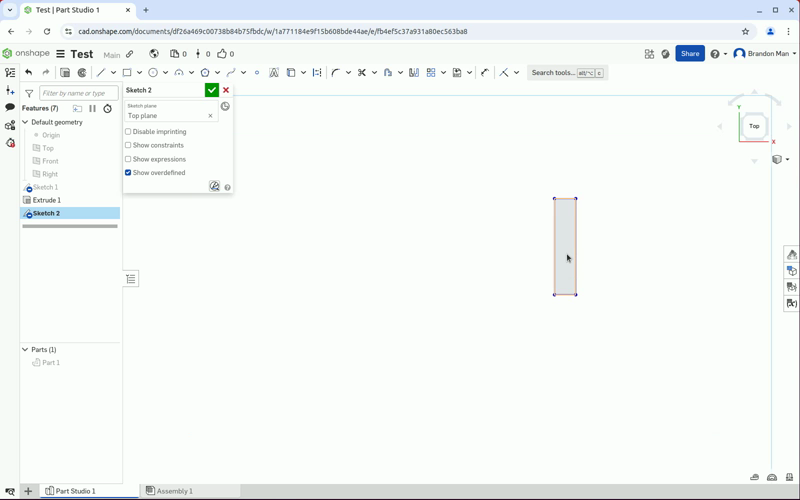
scroll(6)
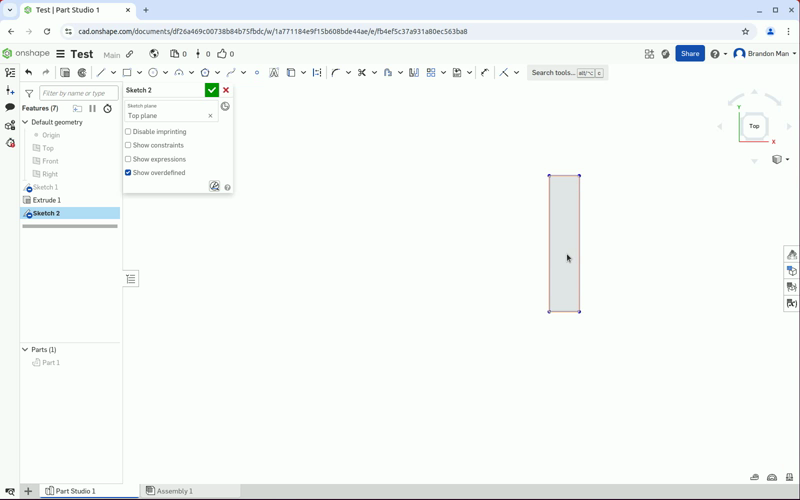
scroll(6)
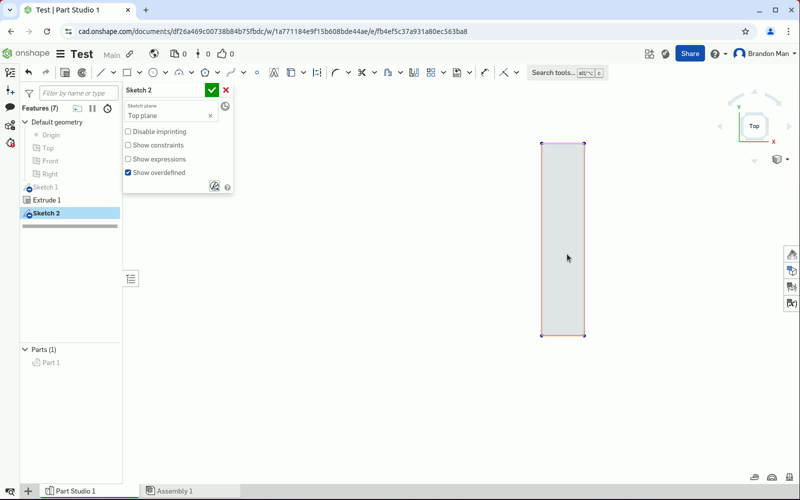
scroll(6)
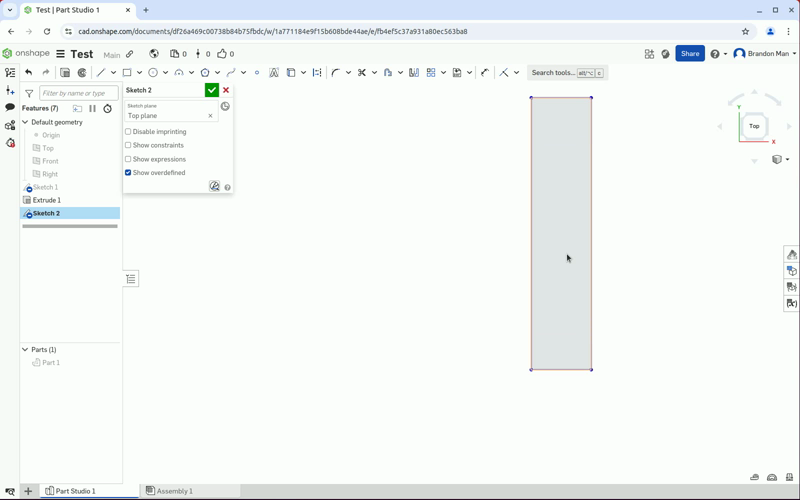
scroll(6)
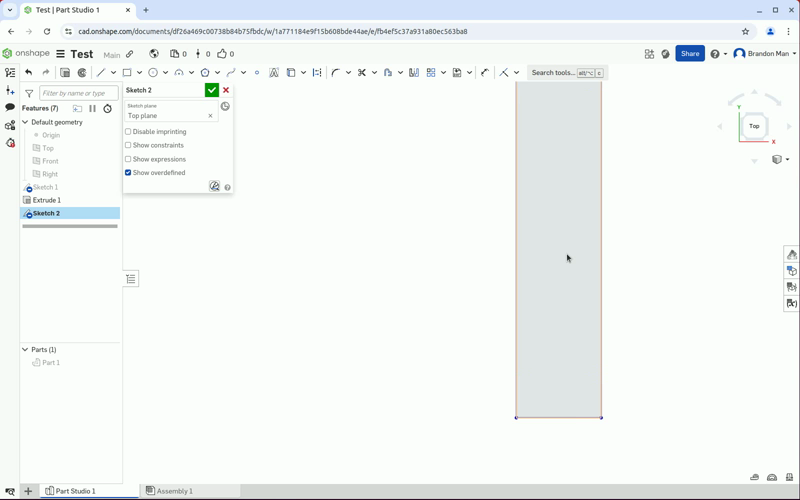
scroll(6)
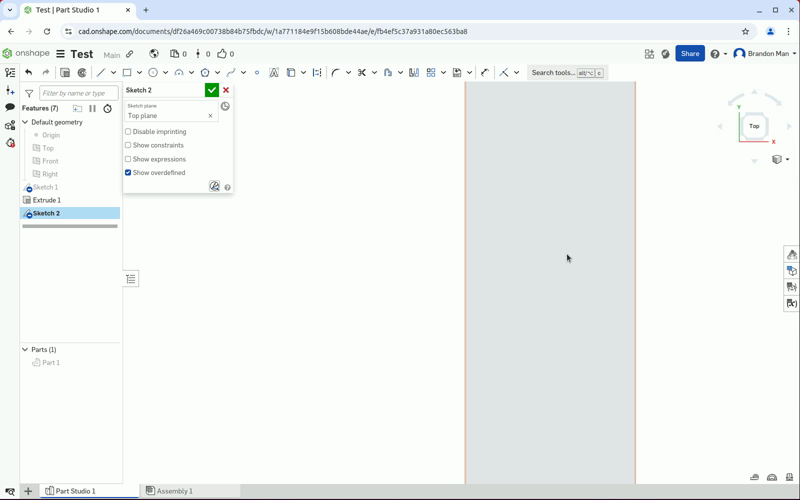
click(567, 253)
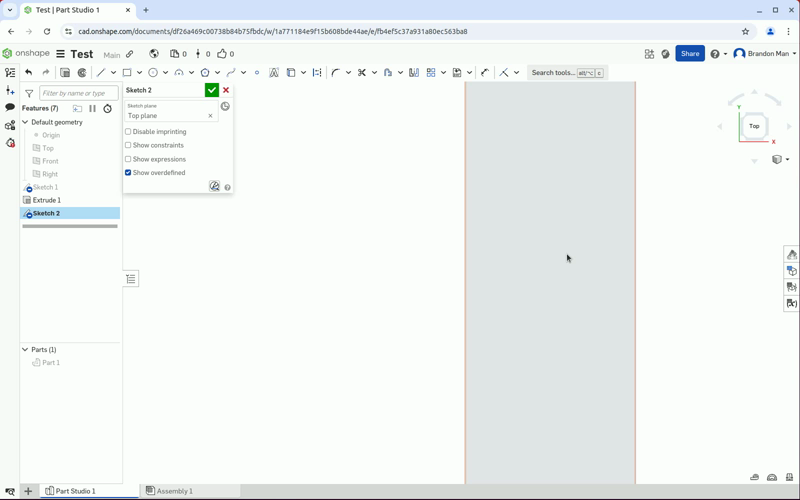
scroll(-6)
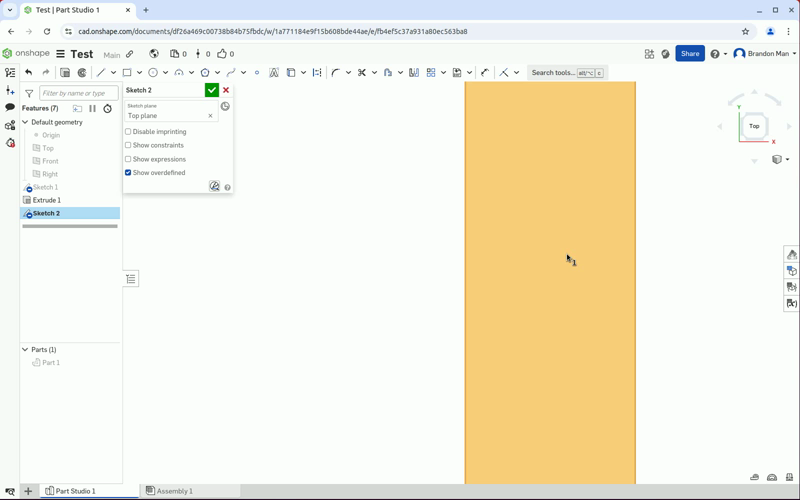
scroll(-6)
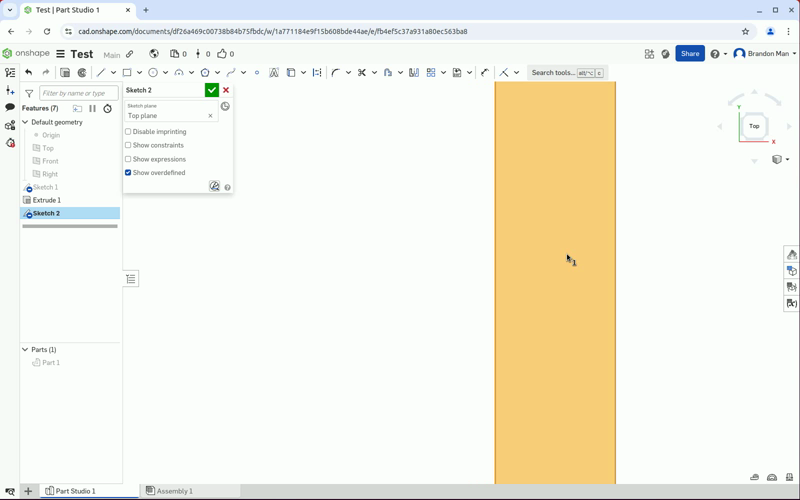
scroll(-6)
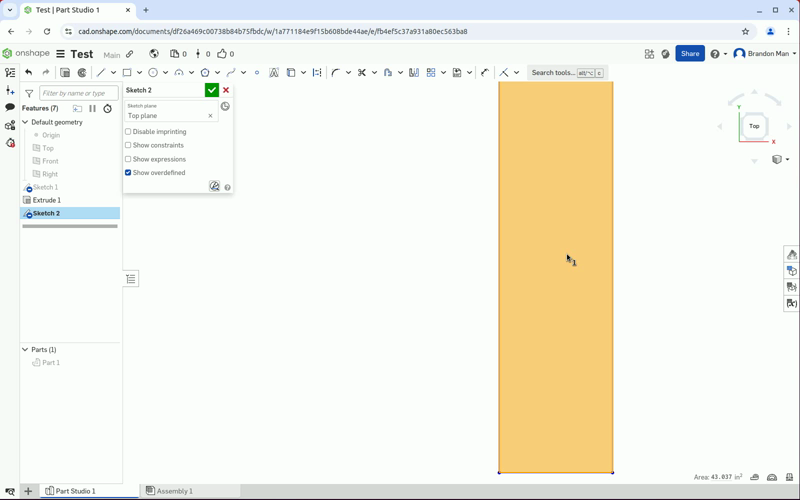
scroll(-6)
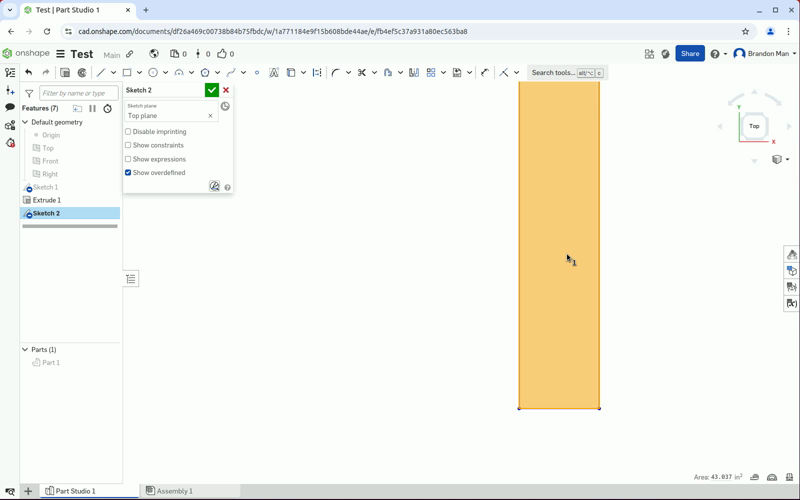
scroll(-6)
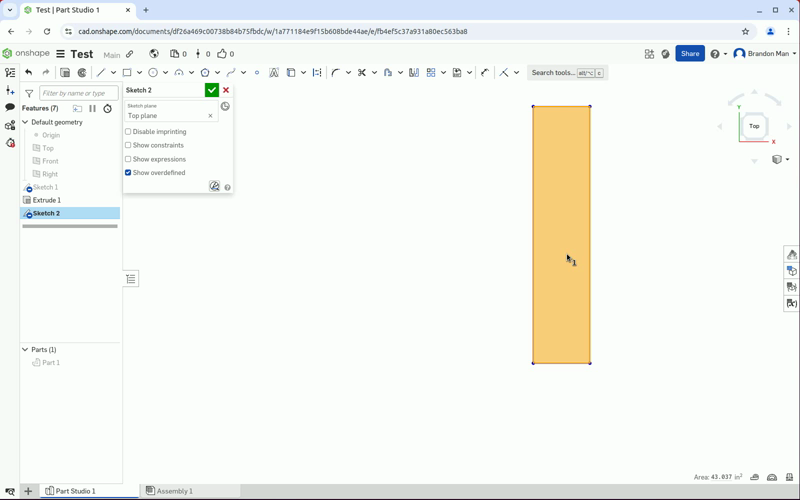
scroll(-6)
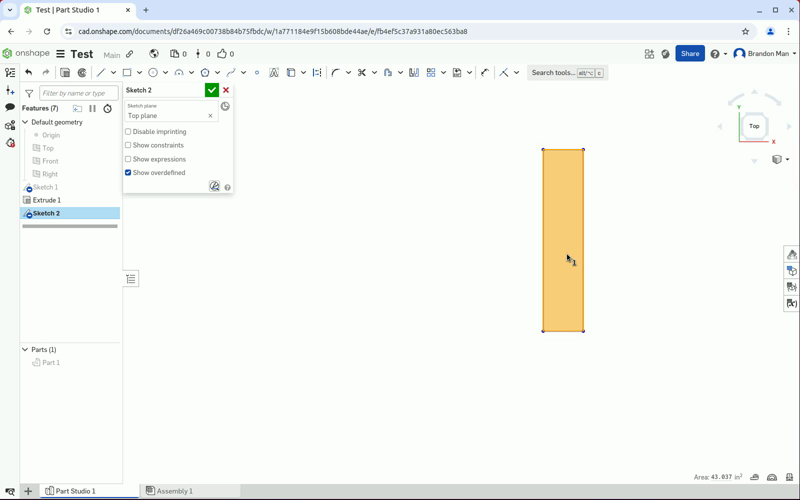
scroll(-6)
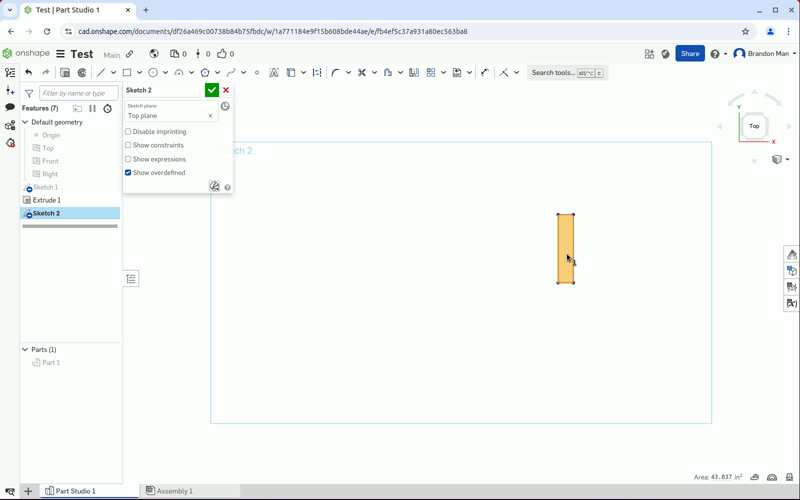
mouse_move(73, 352)
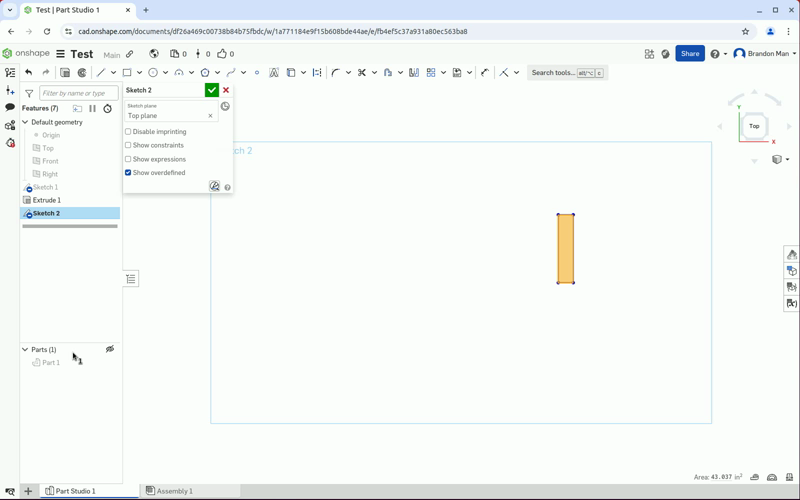
key(shift+y)
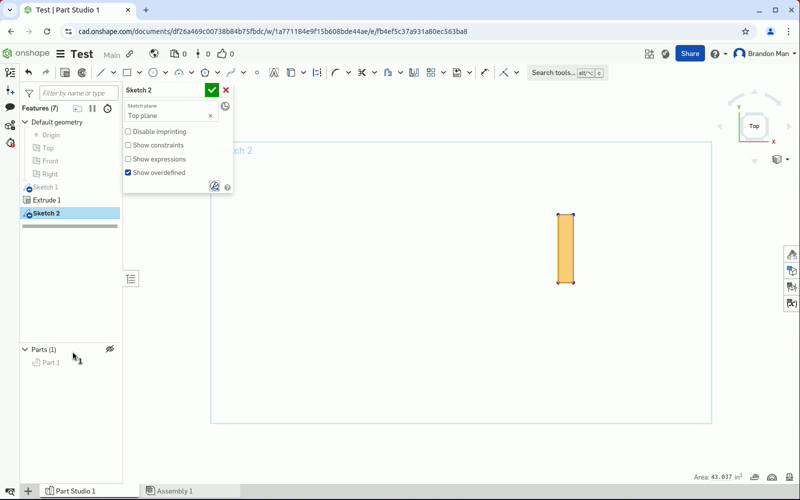
key(shift+e)
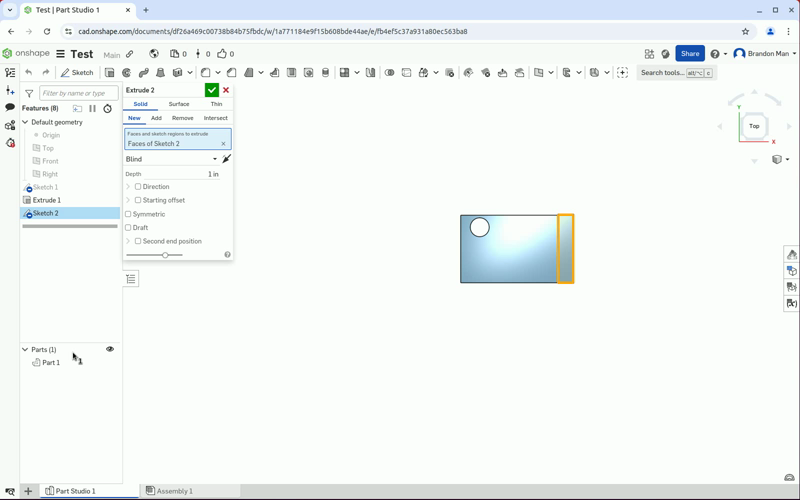
mouse_move(143, 106)
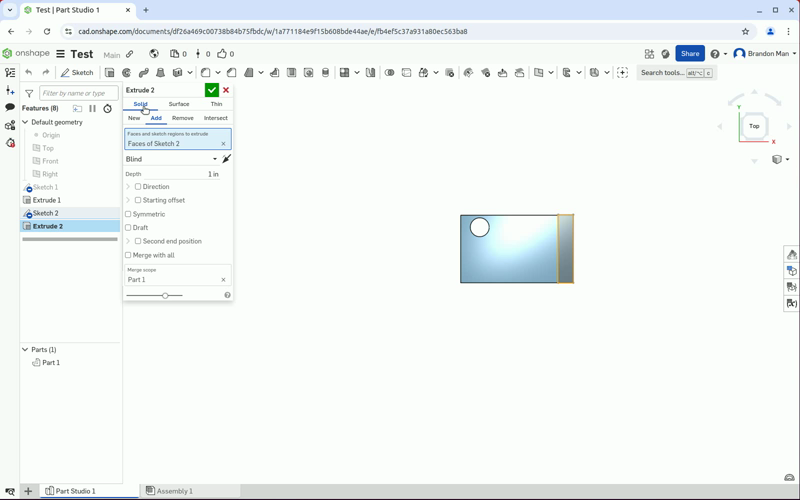
click(143, 106)
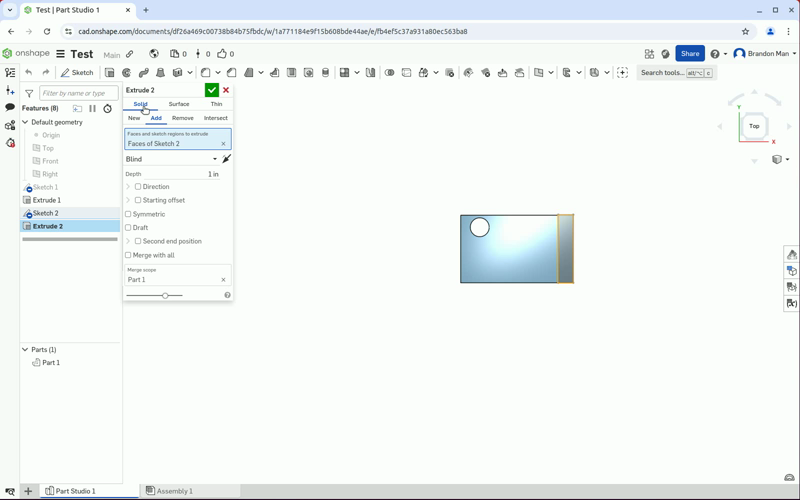
mouse_move(137, 120)
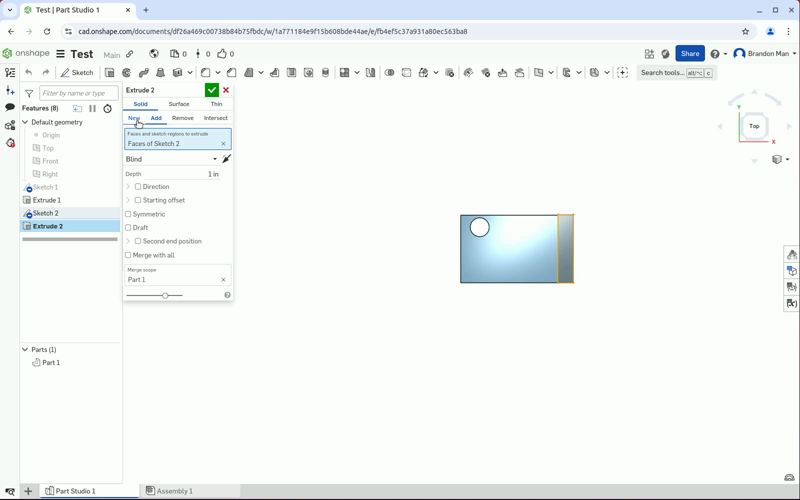
click(137, 120)
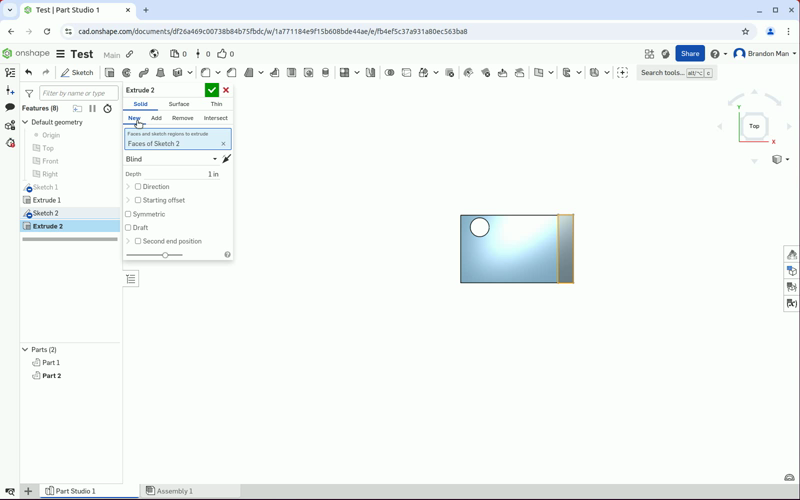
key(tab, 4)
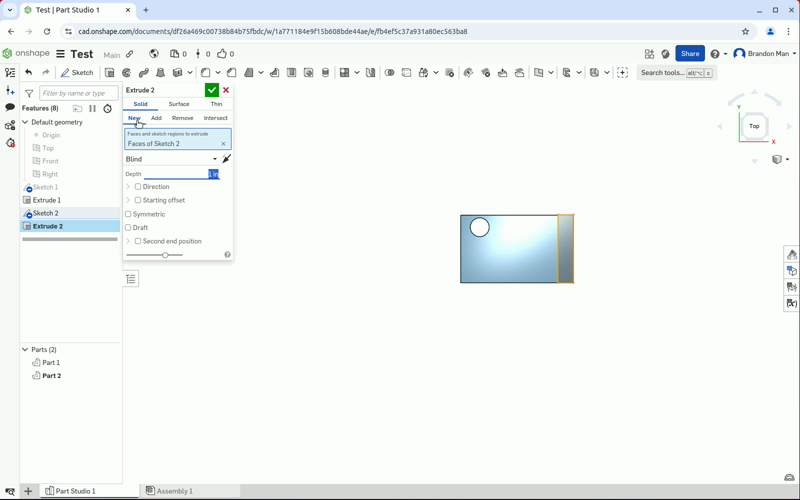
text(7.703)
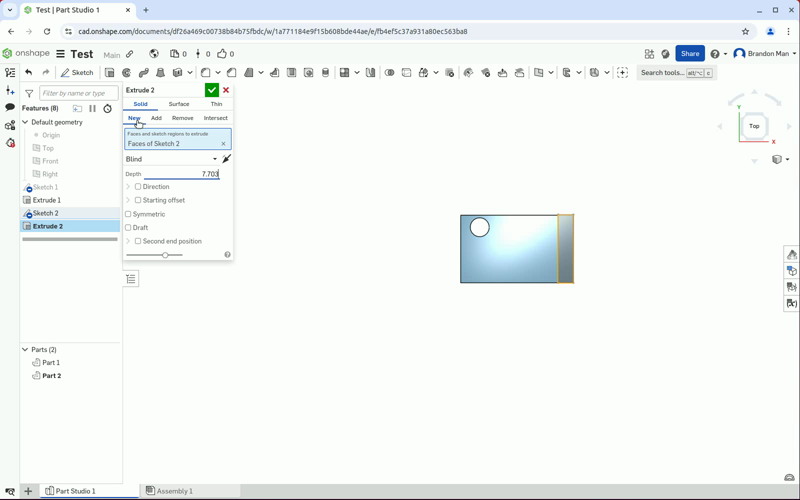
key(enter)
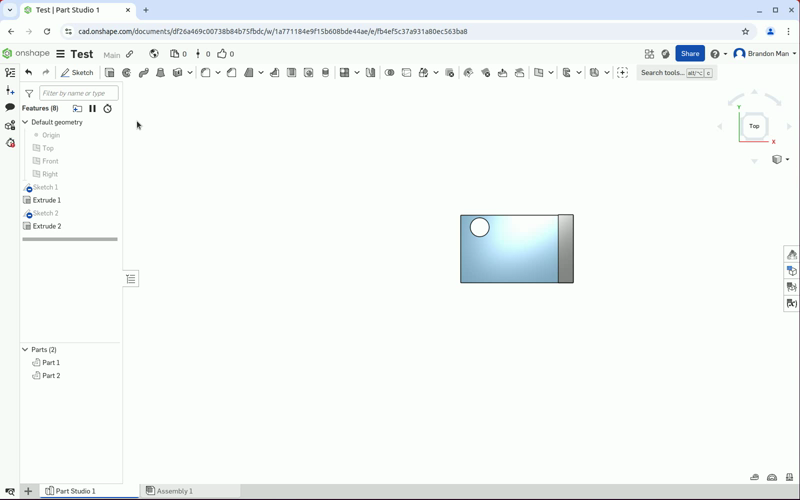
key(shift+h)
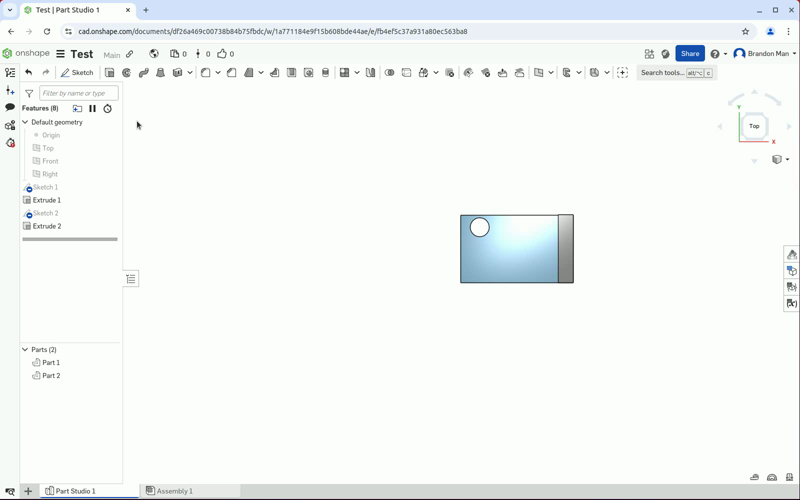
key(shift+h)
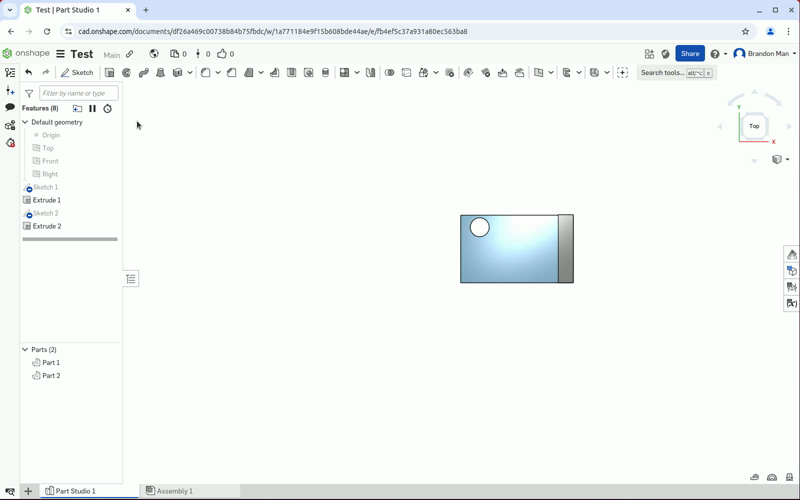
mouse_move(73, 189)
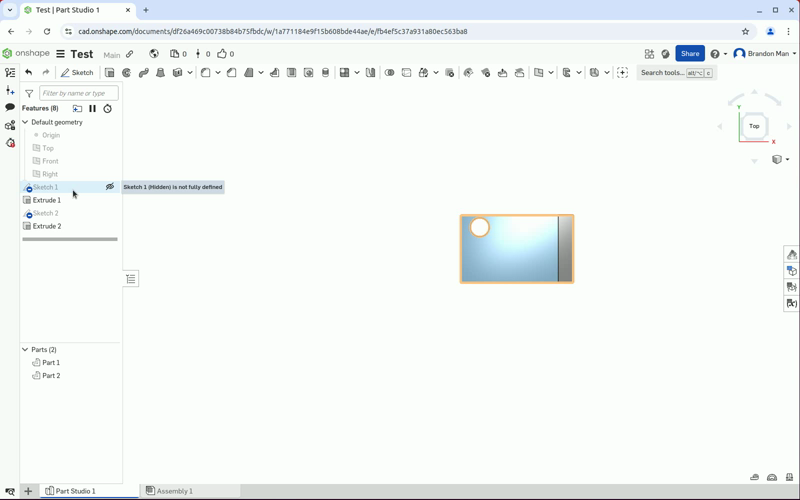
click(73, 189)
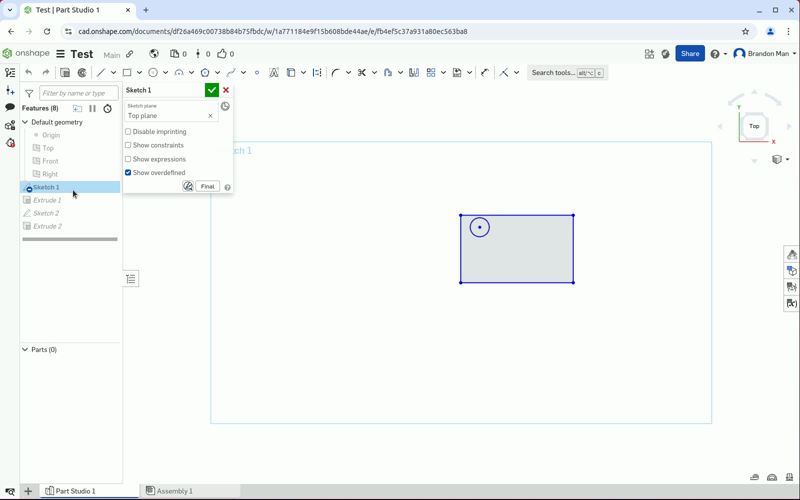
mouse_move(229, 92)
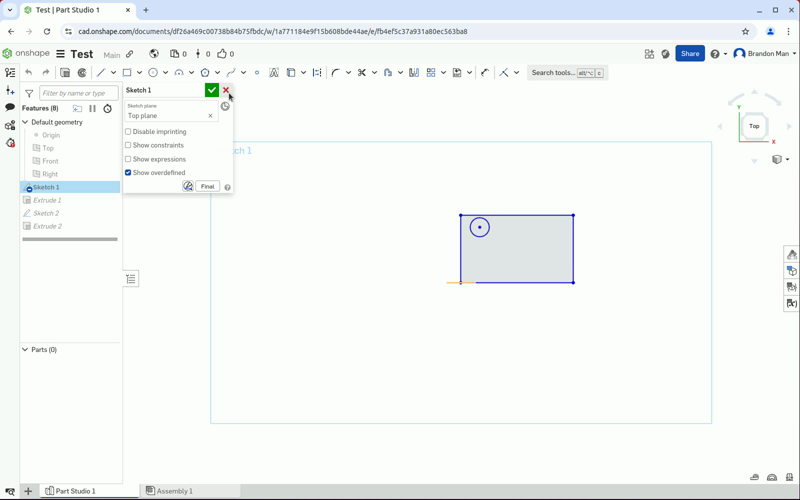
click(229, 92)
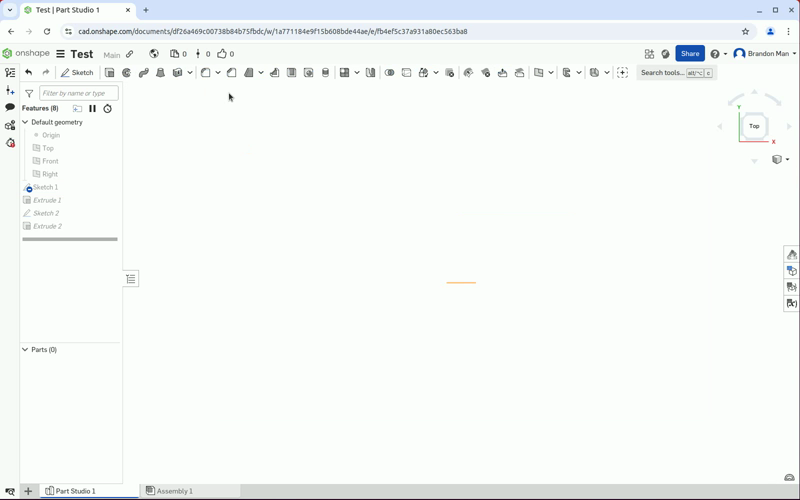
mouse_move(73, 352)
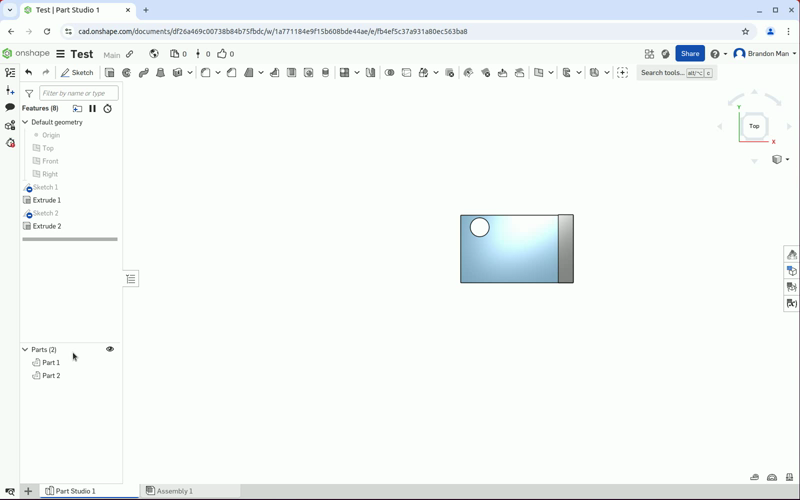
key(y)
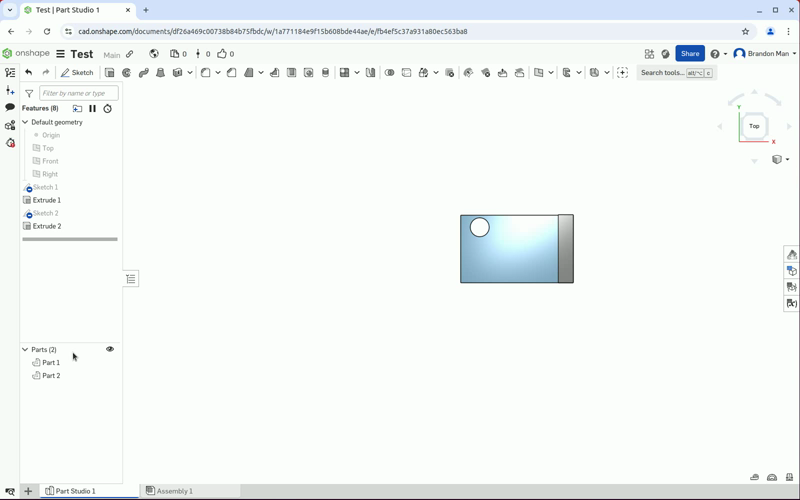
key(shift+p)
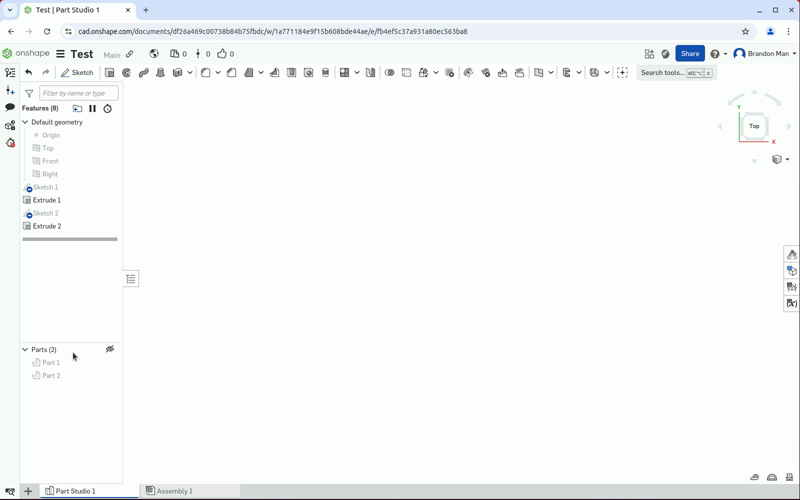
key(space)
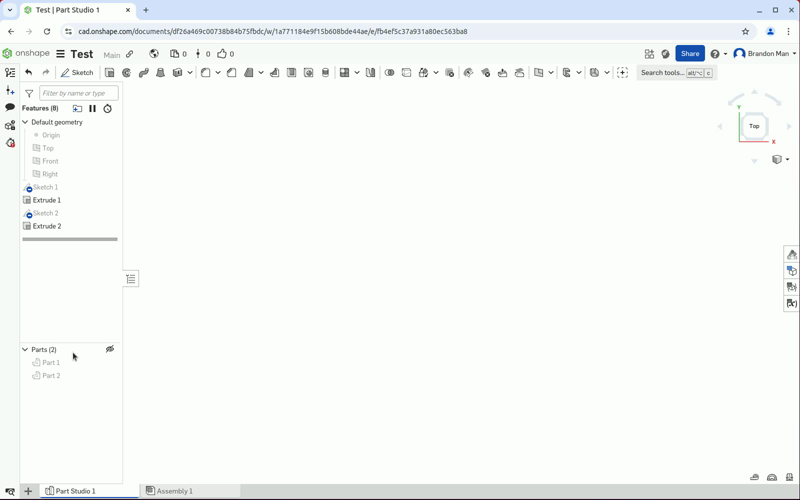
key_down(shift)
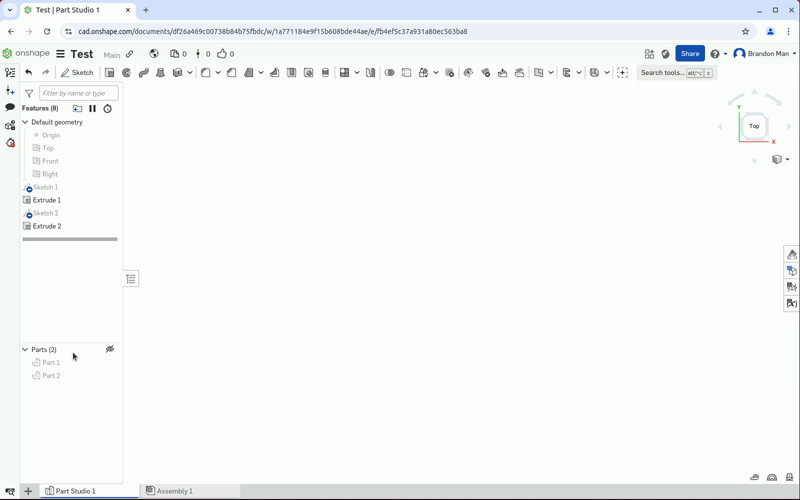
key(up)
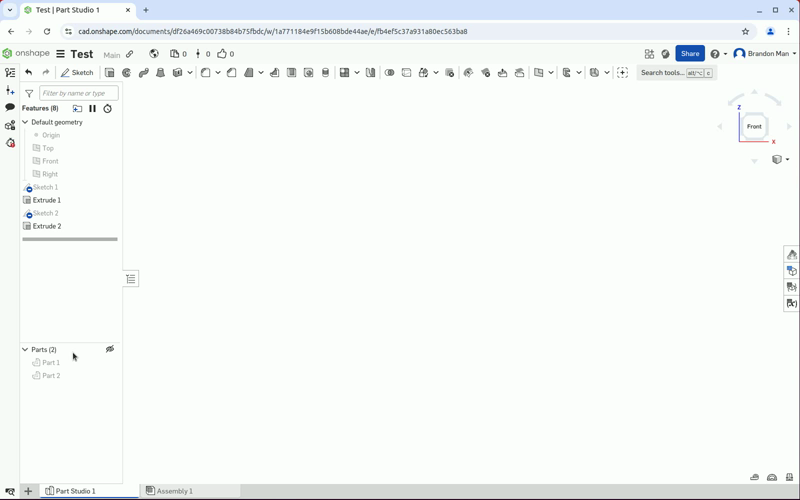
key_up(shift)
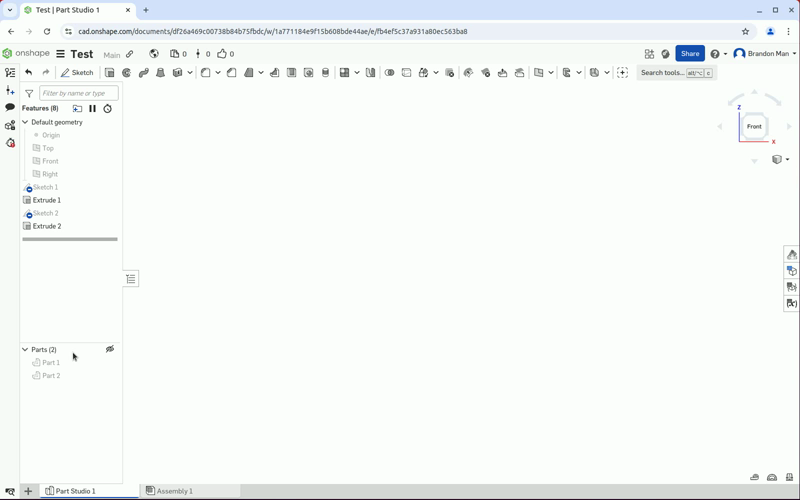
key(space)
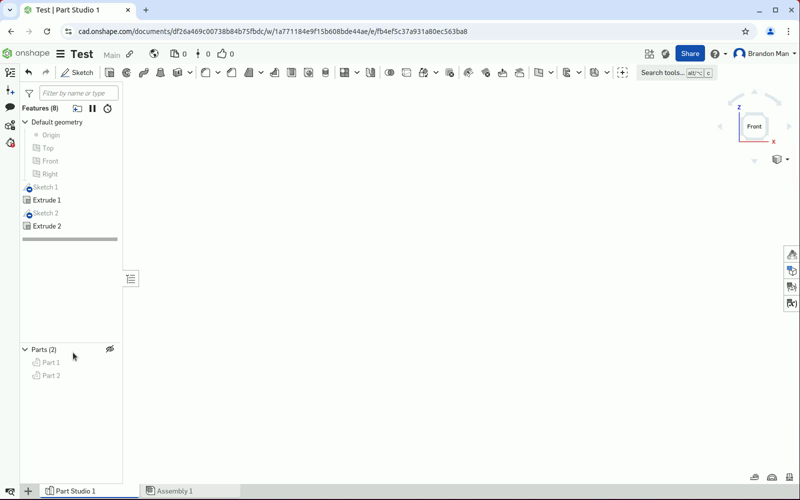
key_down(shift)
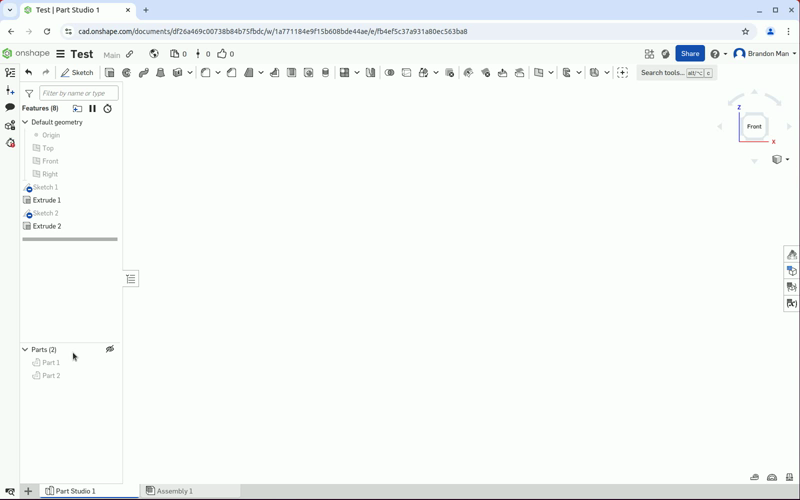
key(left)
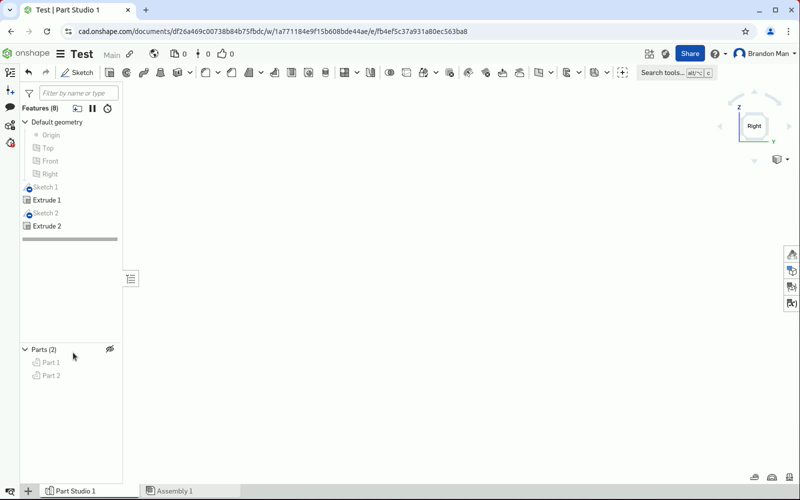
key_up(shift)
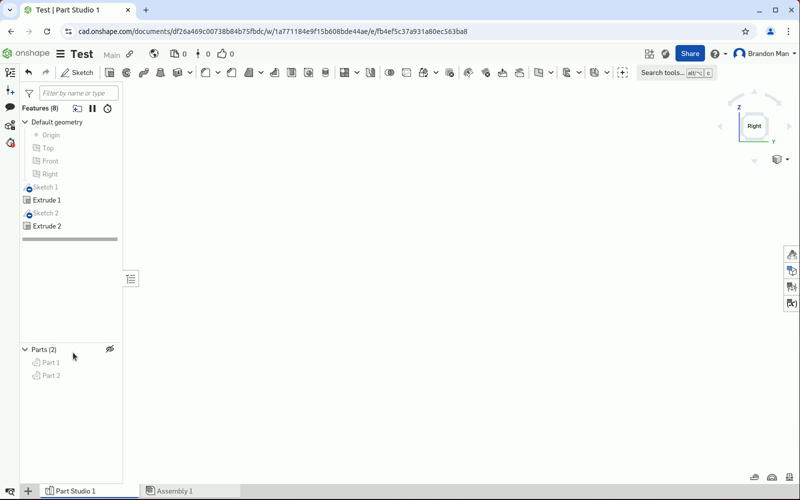
mouse_move(73, 352)
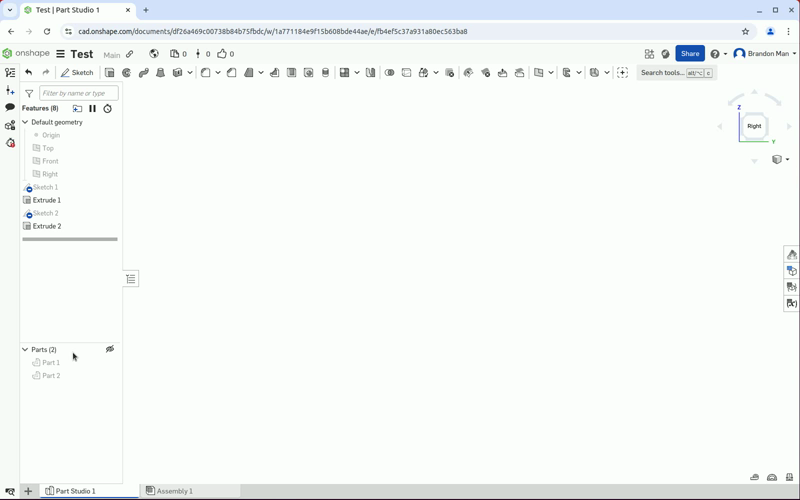
key(shift+y)
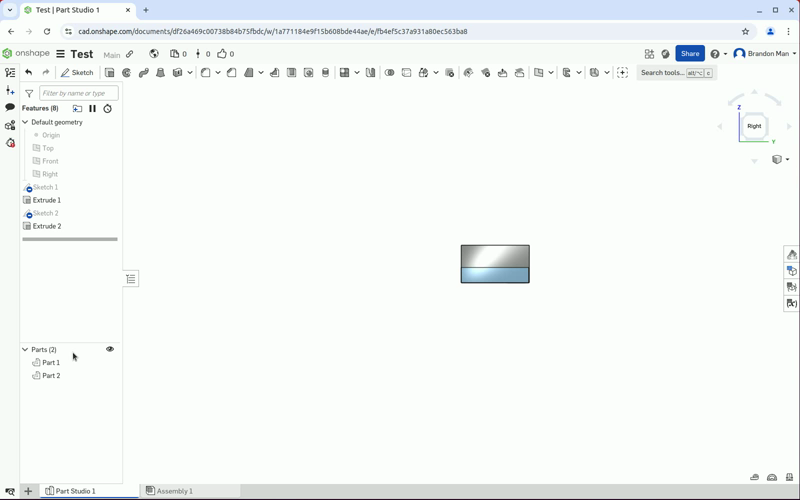
mouse_move(541, 75)
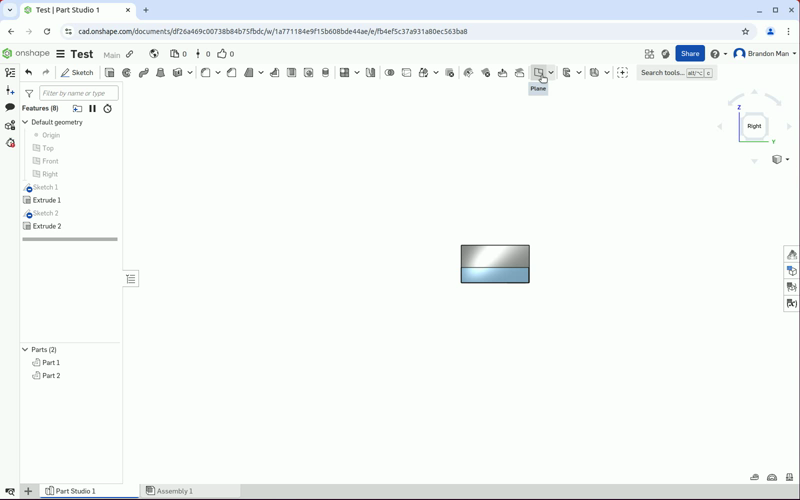
click(541, 75)
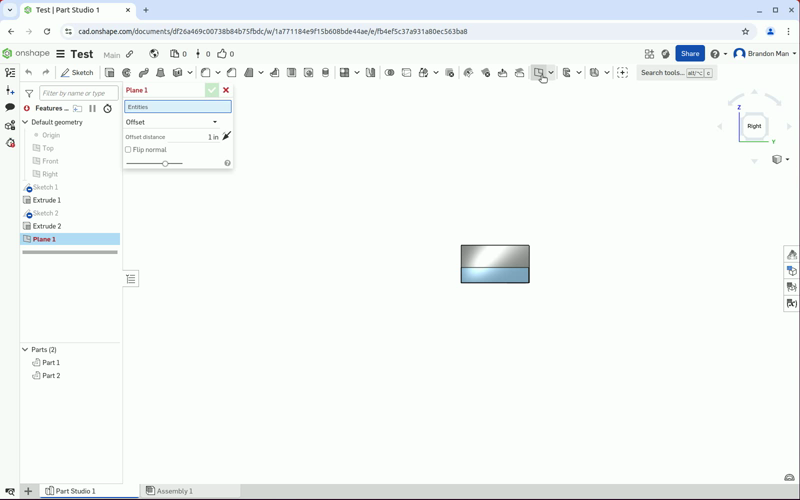
mouse_move(73, 176)
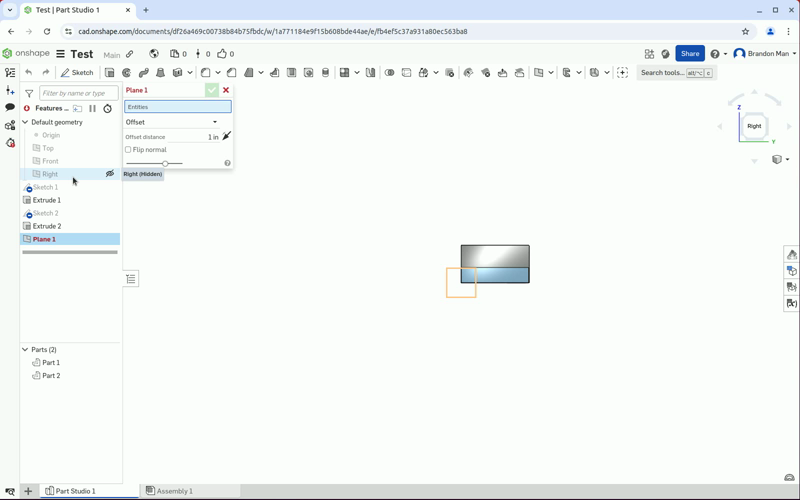
click(73, 176)
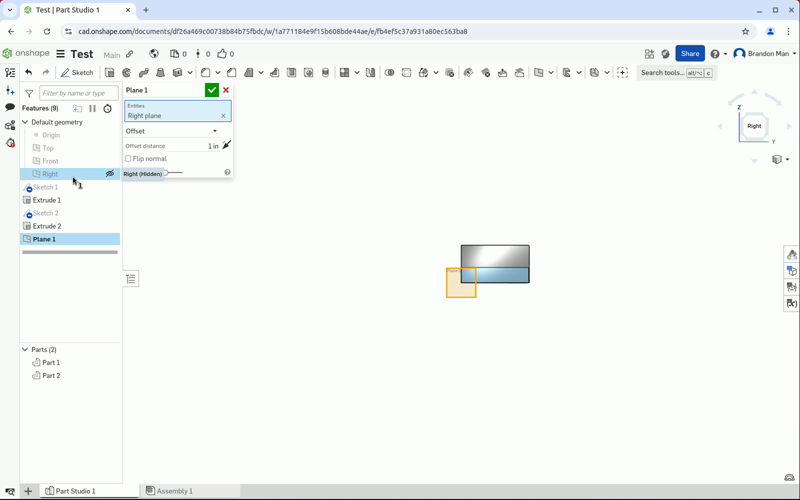
key(tab, 2)
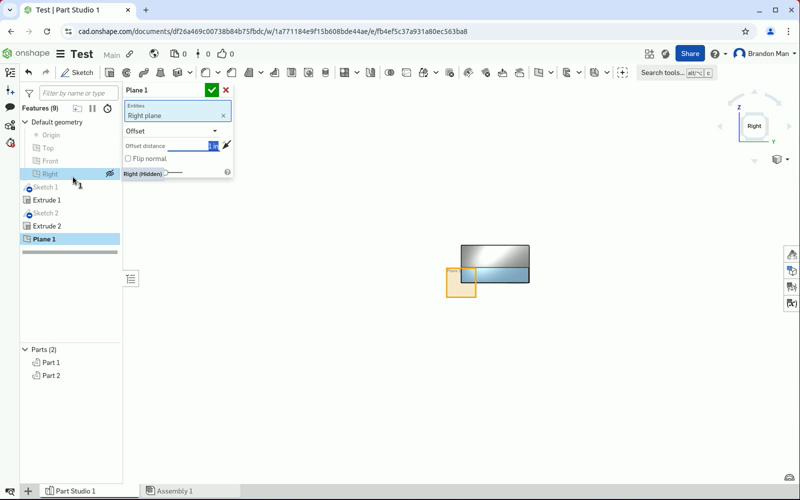
text(19.966)
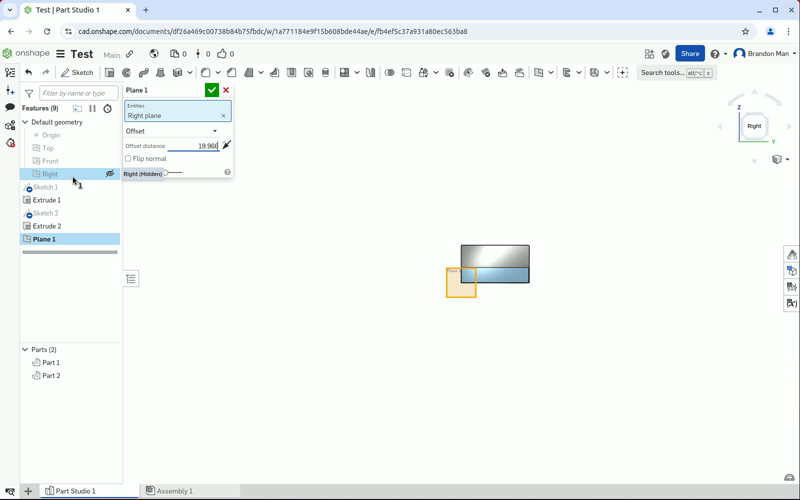
key(enter, 2)
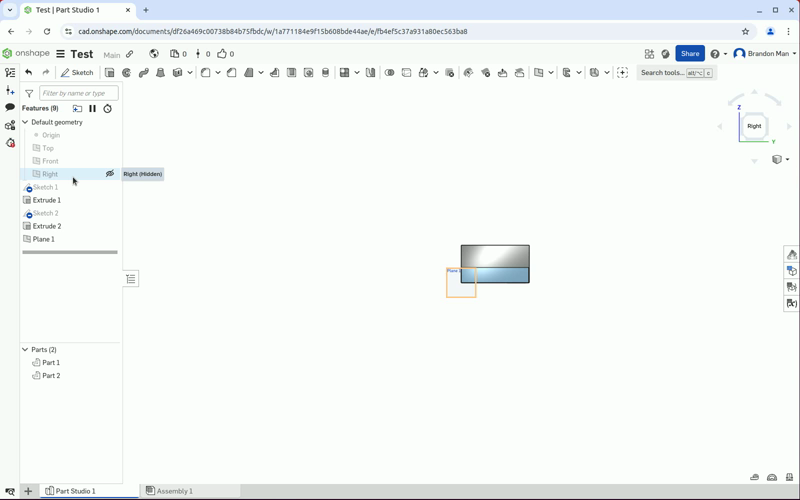
key(shift+s)
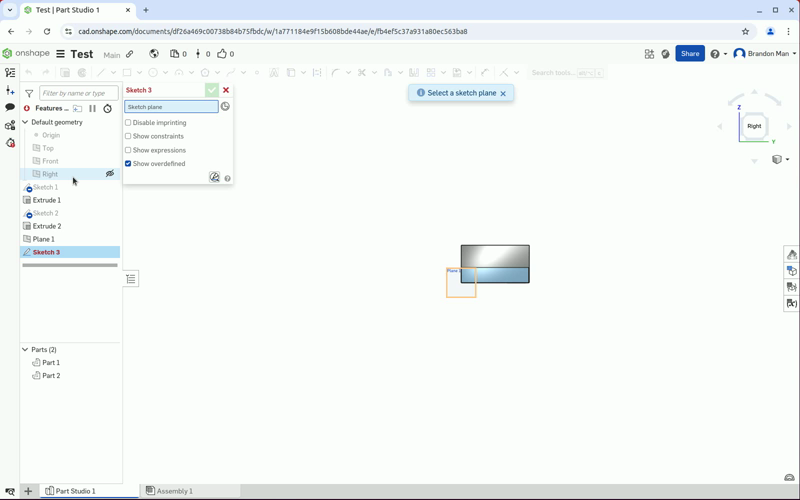
mouse_move(73, 241)
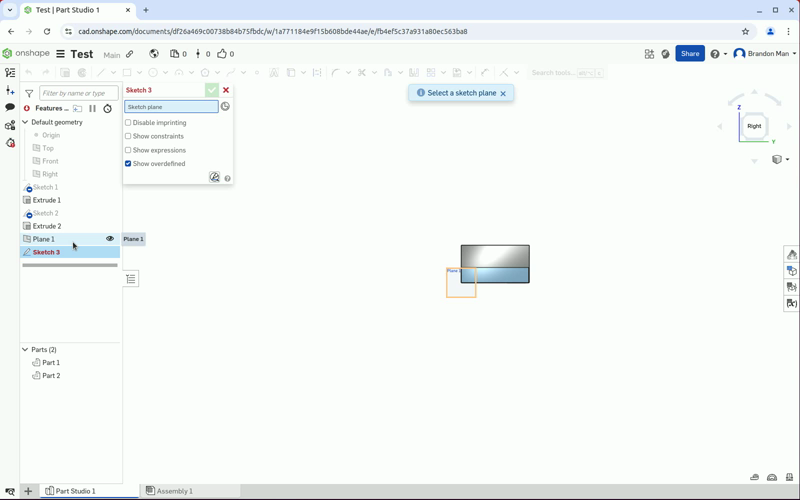
click(73, 241)
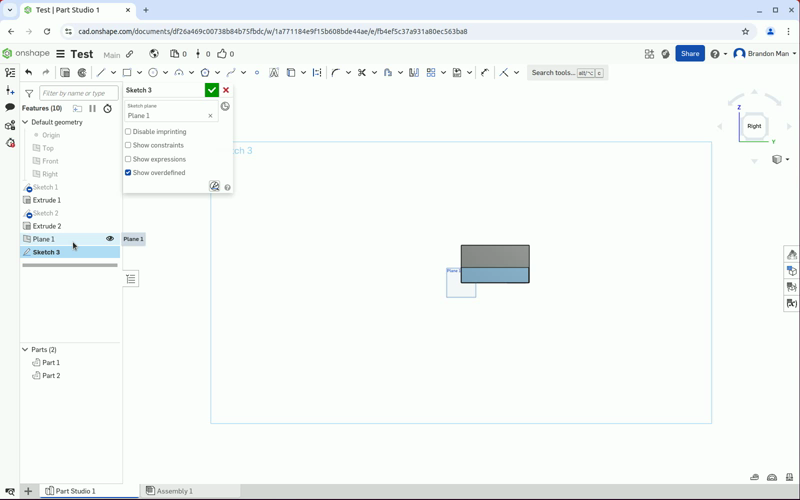
mouse_move(73, 352)
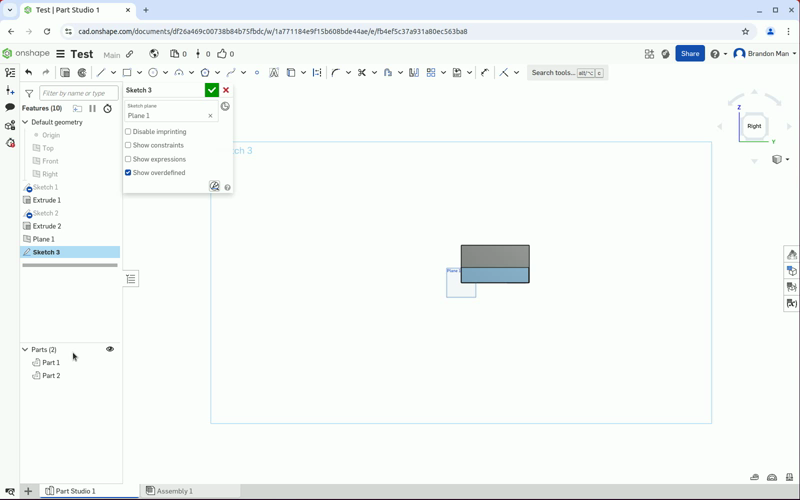
key(y)
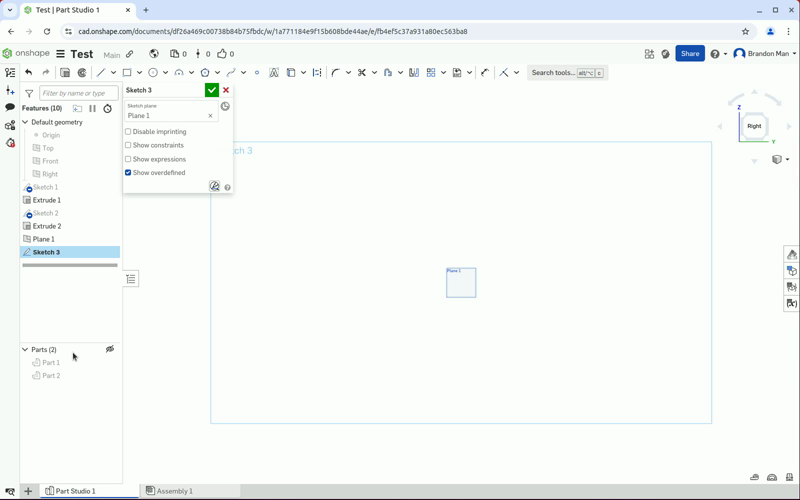
key(c)
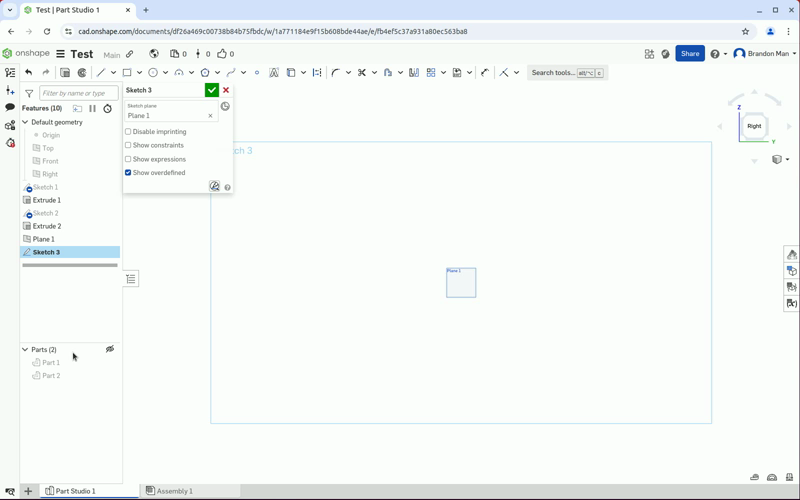
key_down(shift)
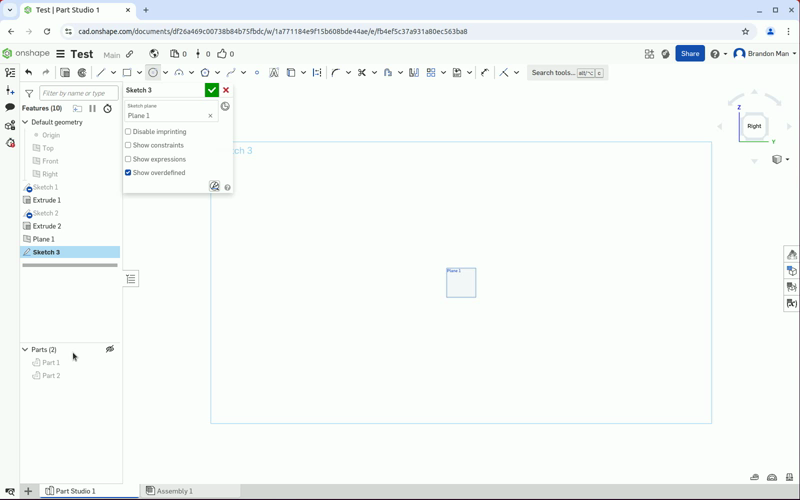
mouse_move(476, 257)
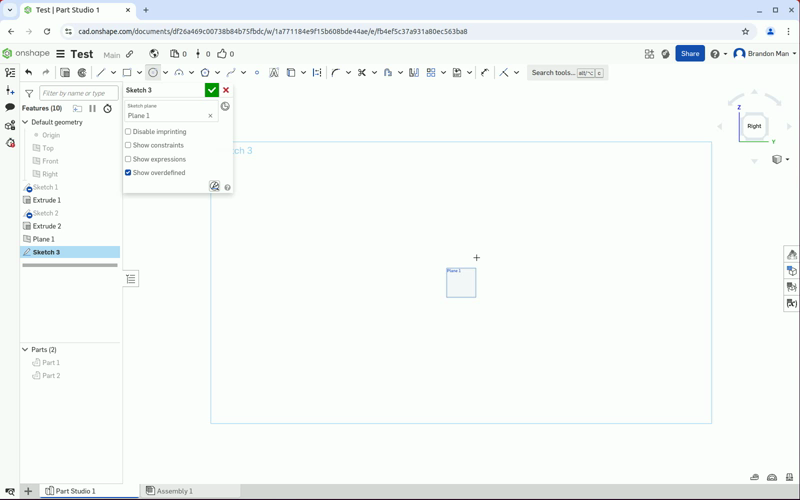
click(476, 257)
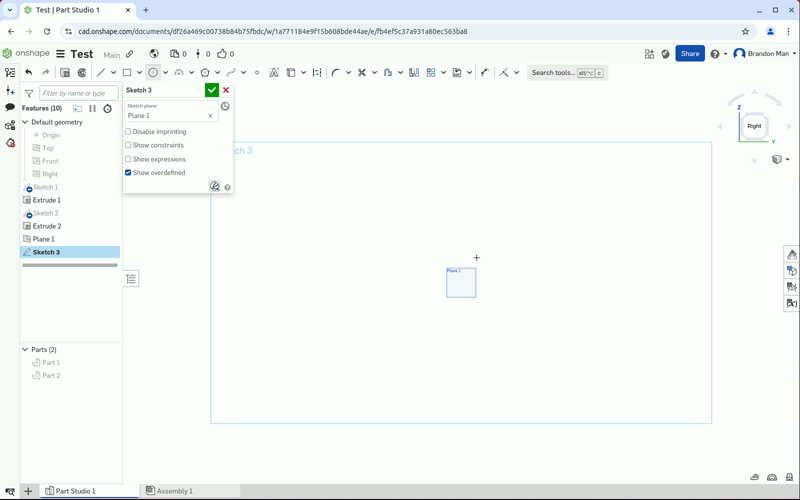
key_up(shift)
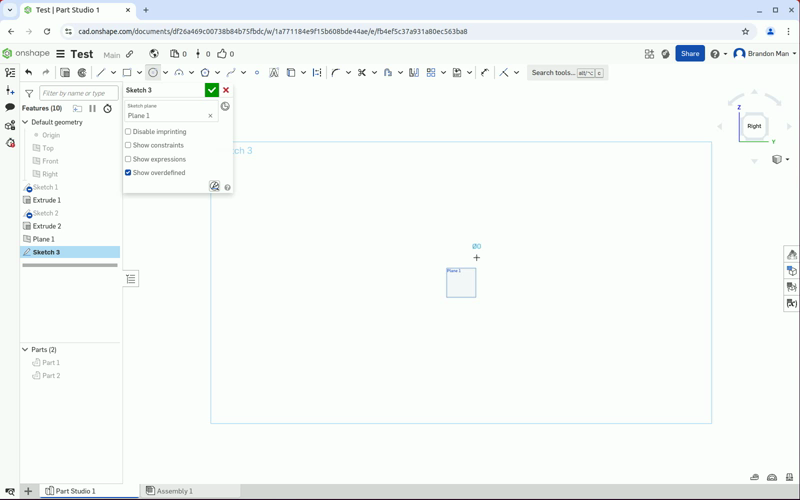
mouse_move(486, 257)
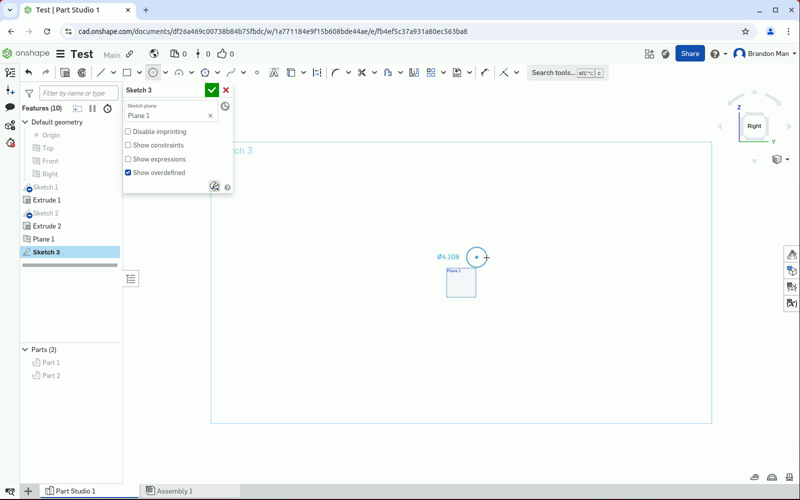
click(486, 257)
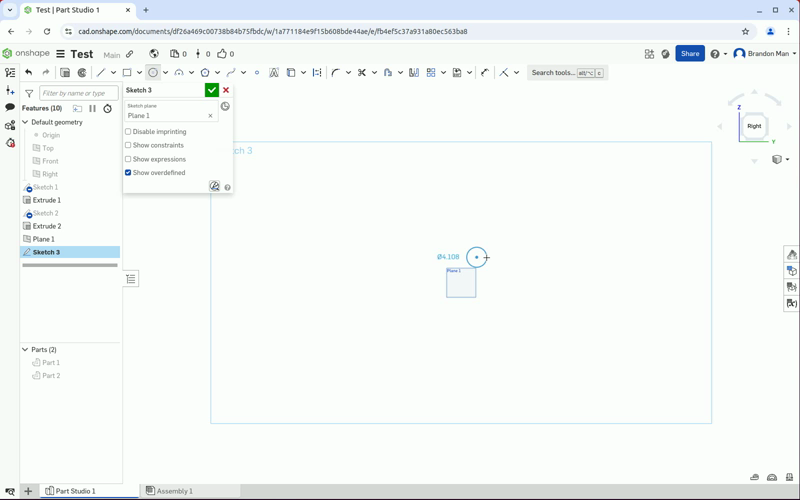
key(esc)
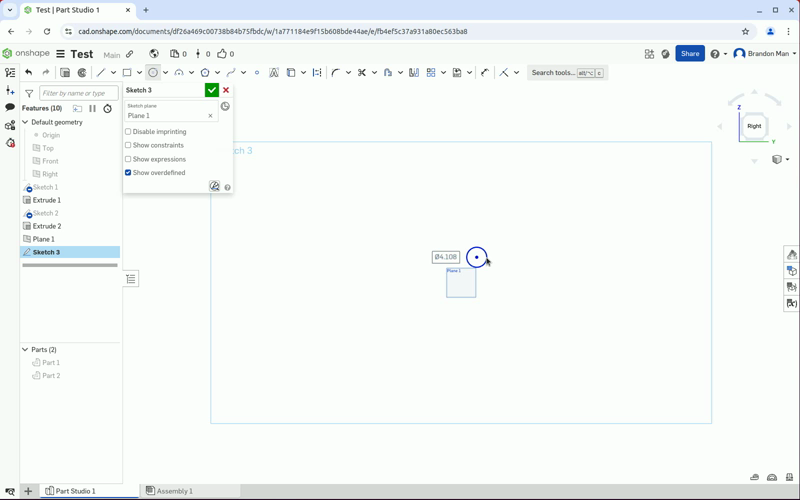
mouse_move(475, 265)
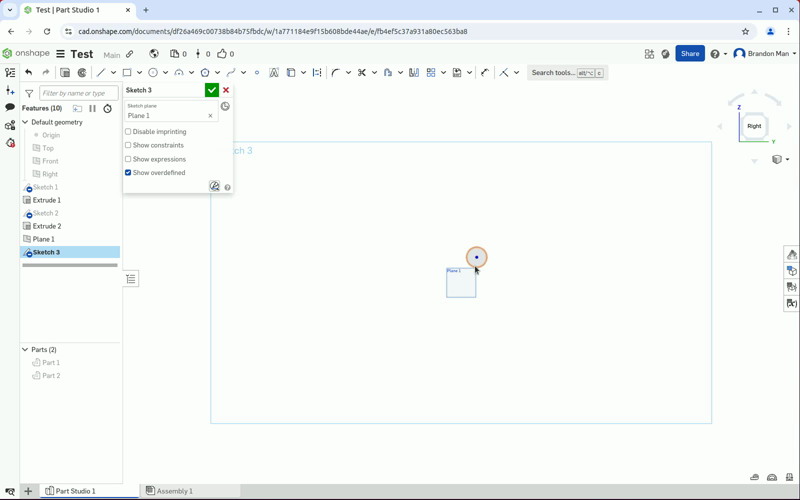
scroll(6)
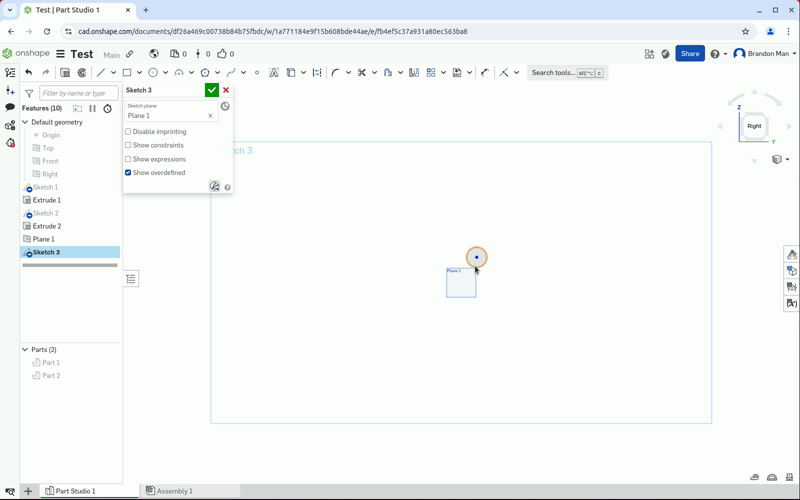
scroll(6)
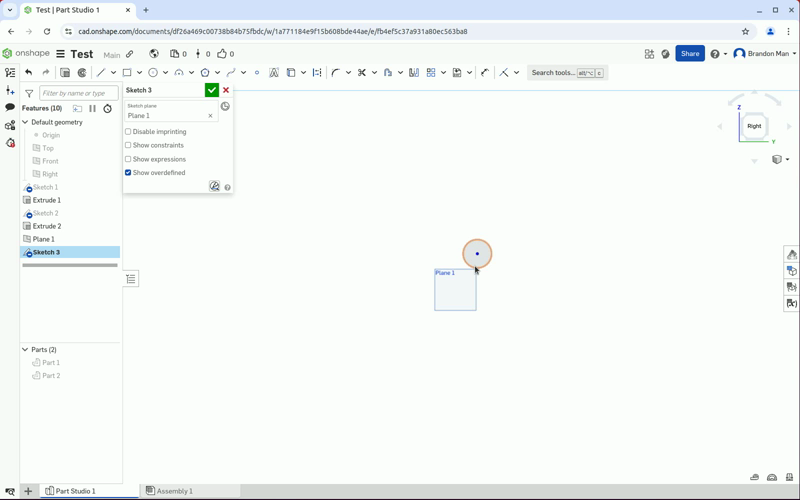
scroll(6)
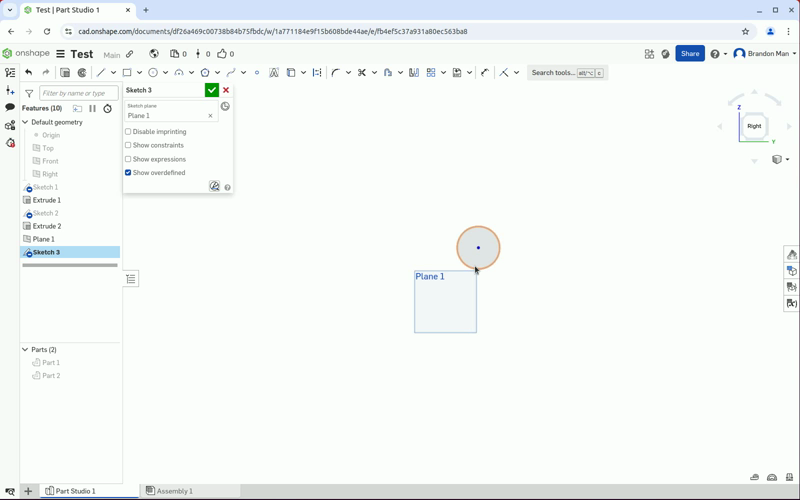
scroll(6)
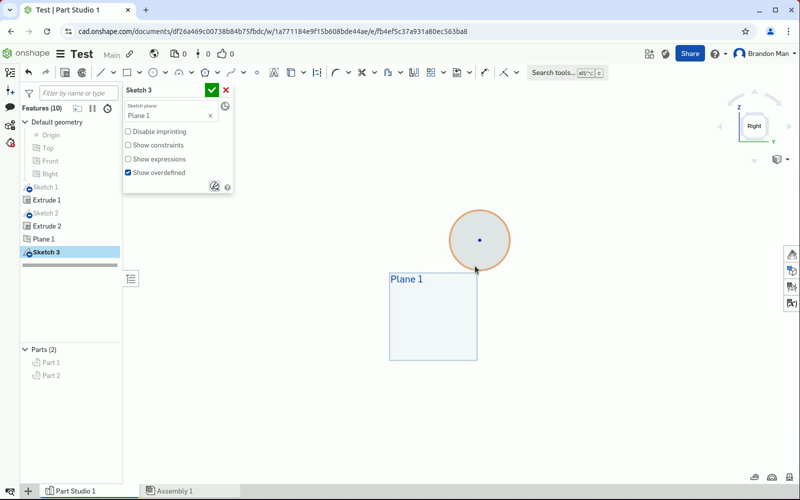
scroll(6)
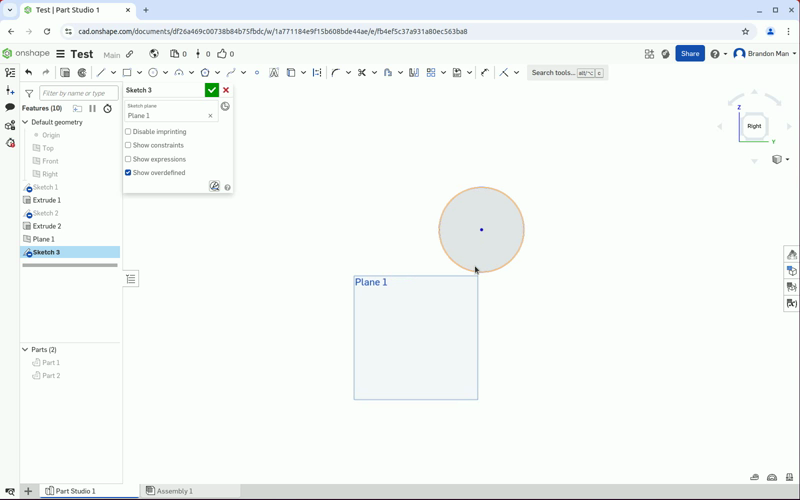
scroll(6)
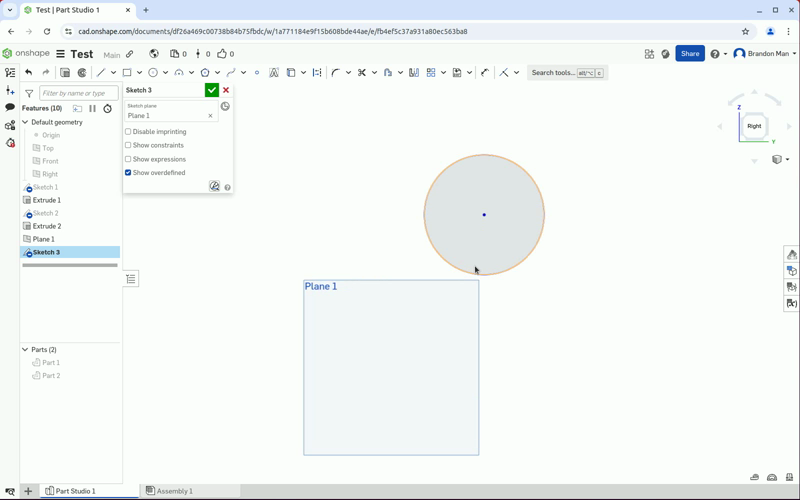
scroll(6)
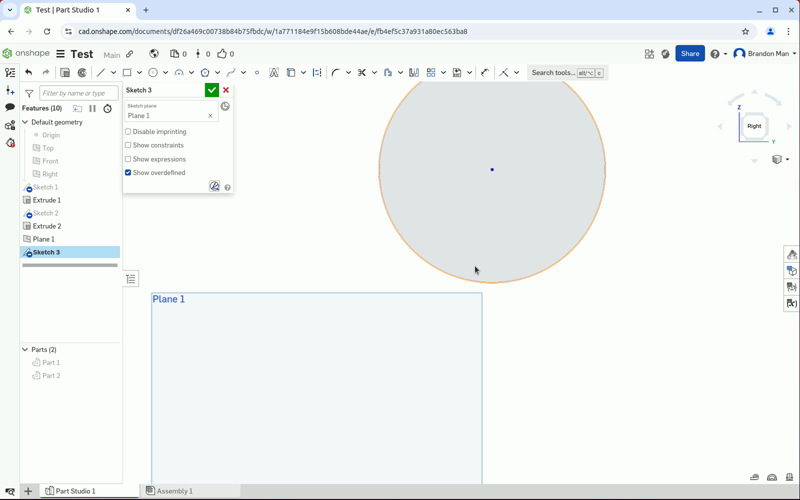
click(475, 265)
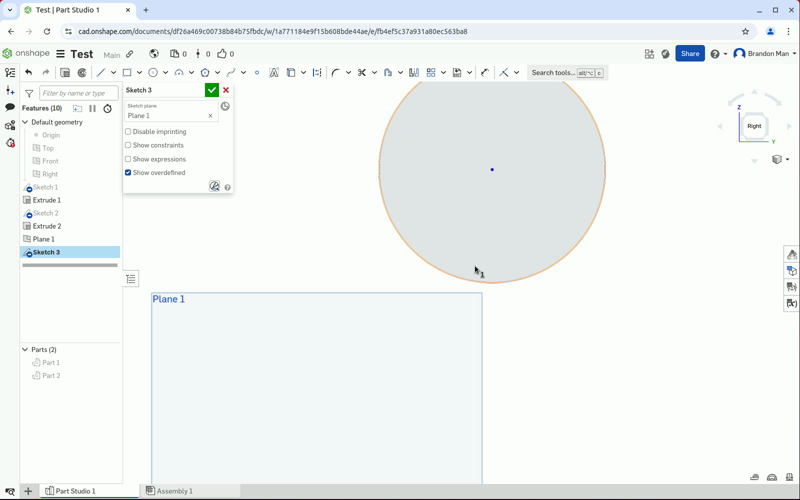
scroll(-6)
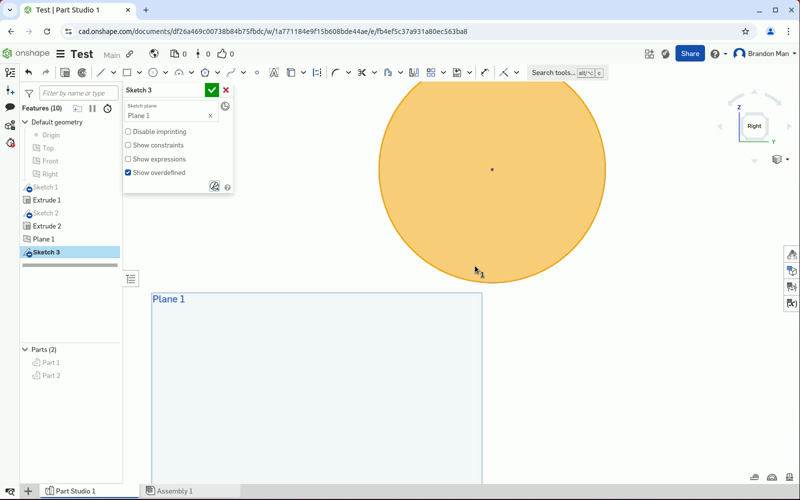
scroll(-6)
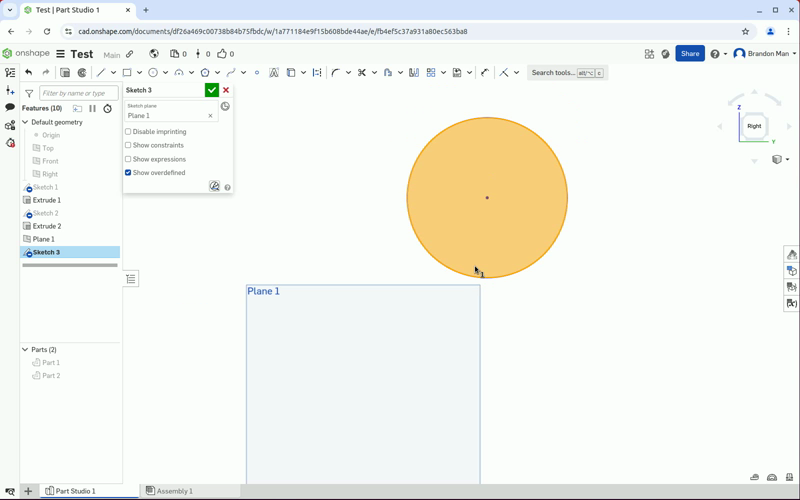
scroll(-6)
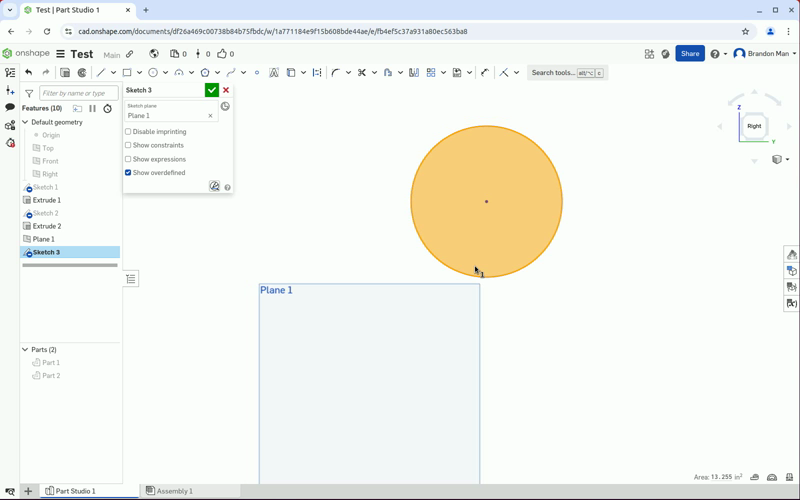
scroll(-6)
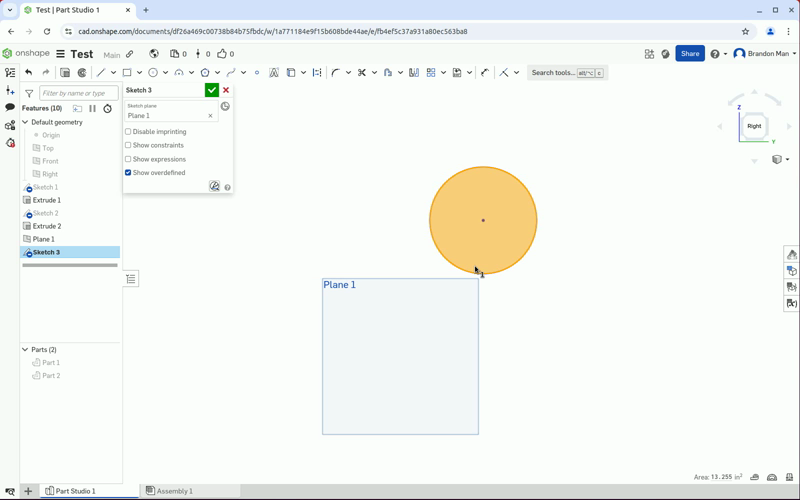
scroll(-6)
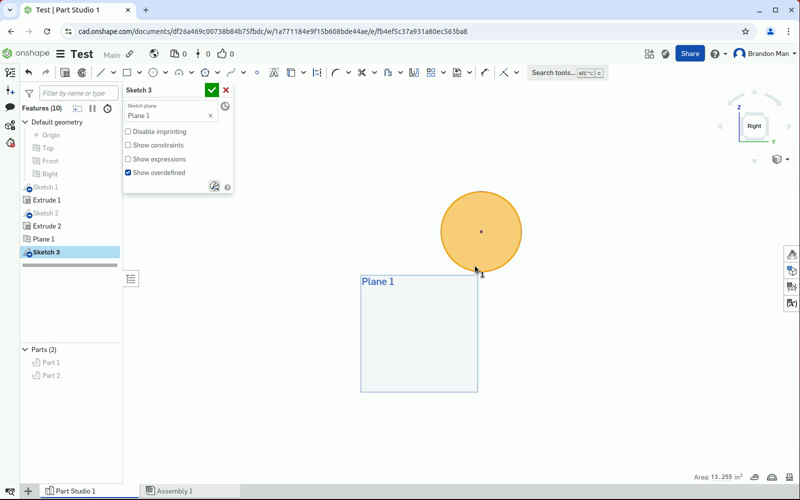
scroll(-6)
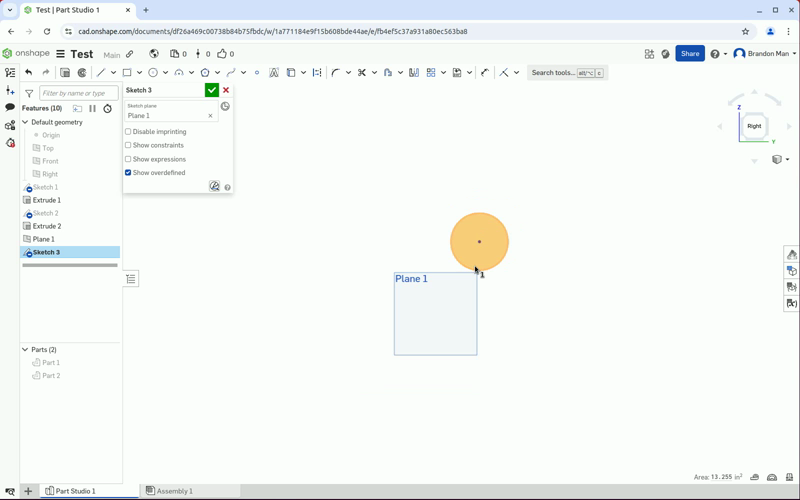
scroll(-6)
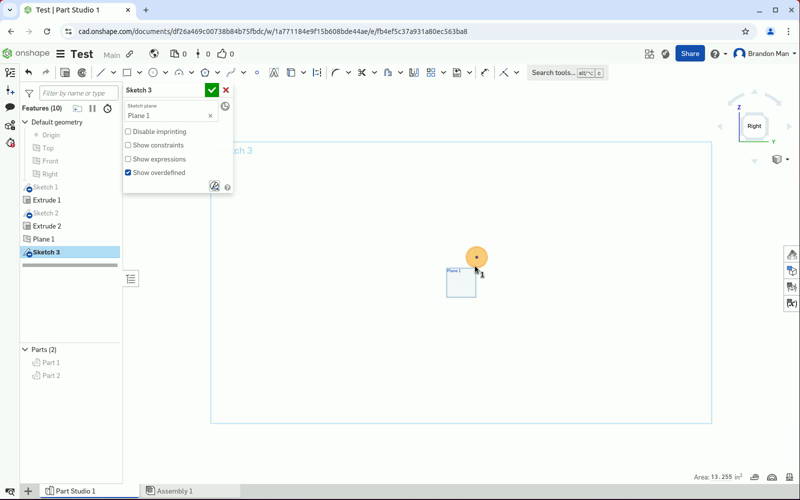
mouse_move(73, 352)
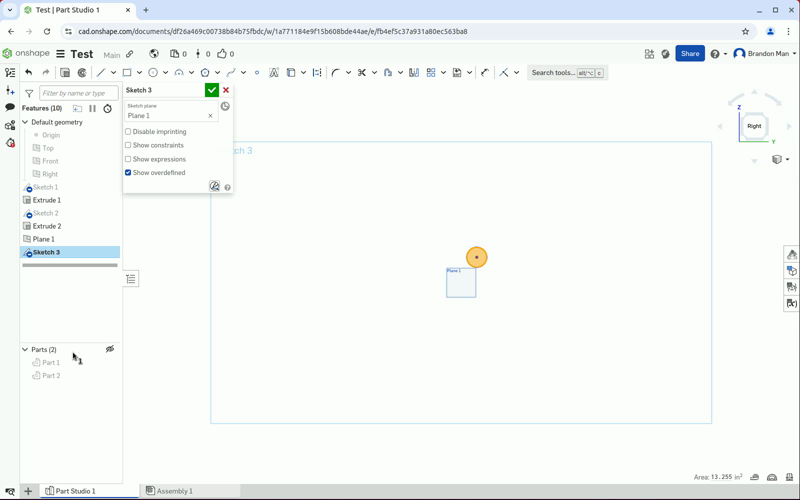
key(shift+y)
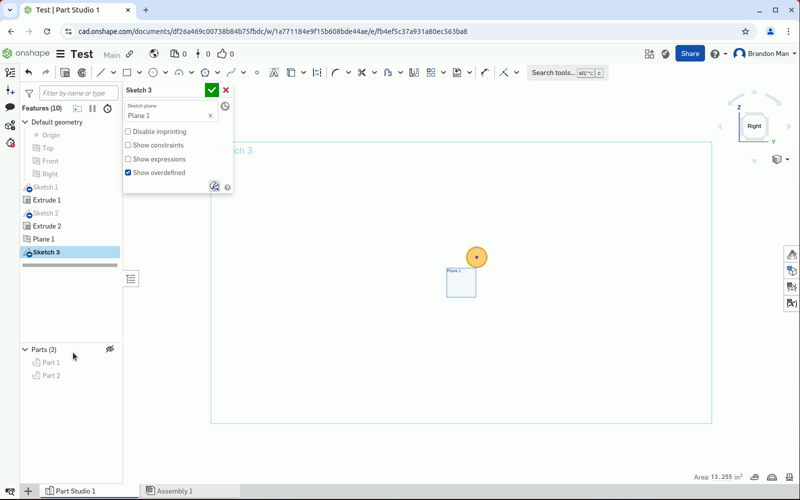
key(shift+e)
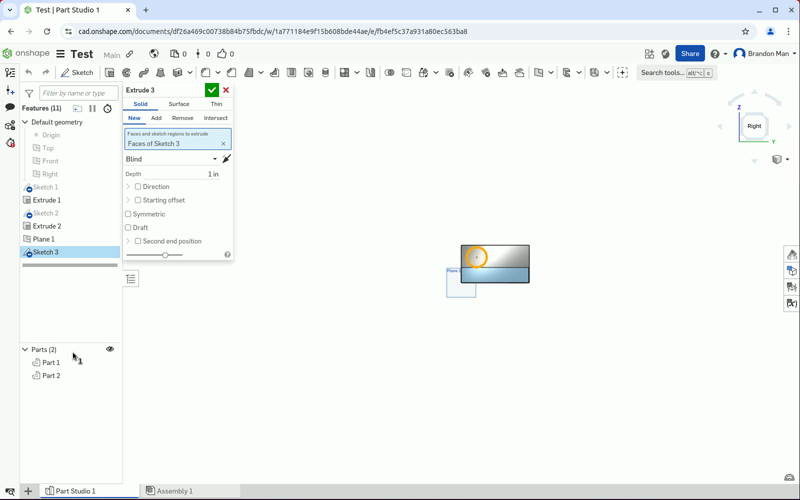
mouse_move(143, 106)
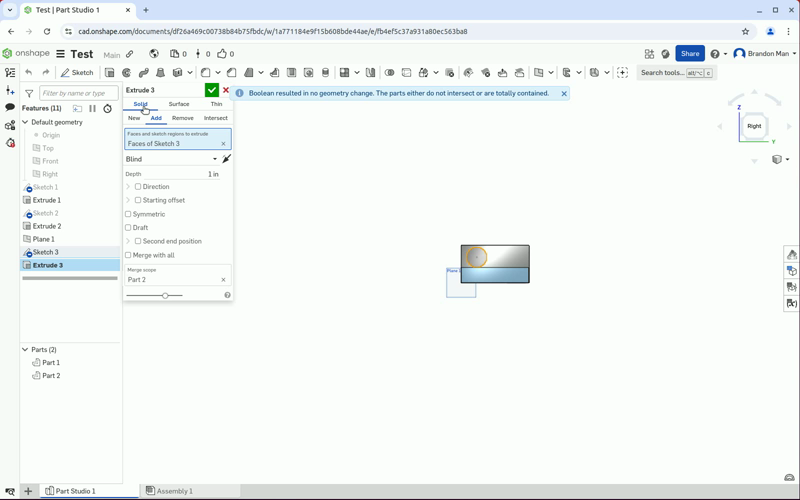
click(143, 106)
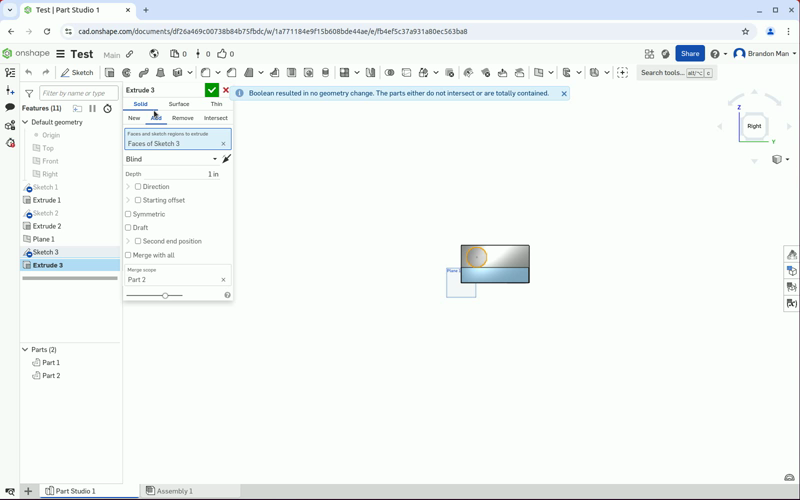
mouse_move(186, 120)
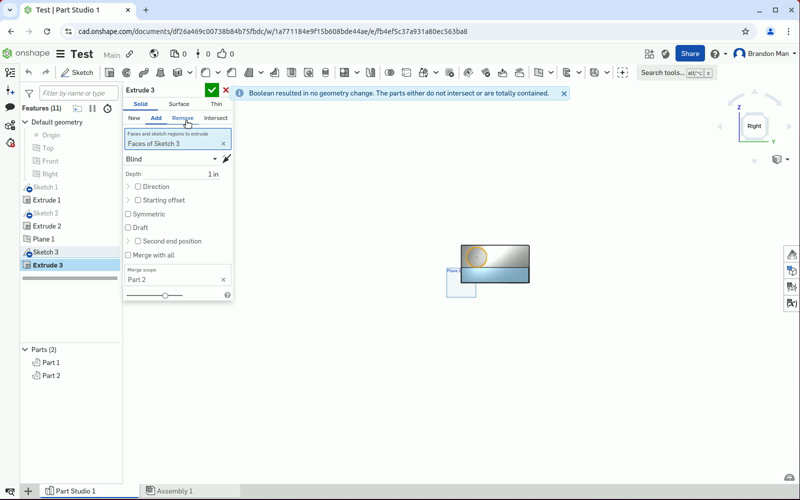
click(186, 120)
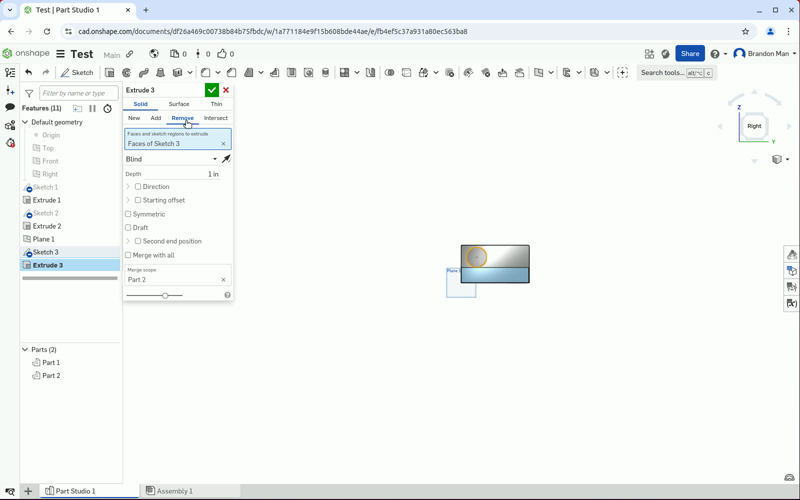
key(tab, 4)
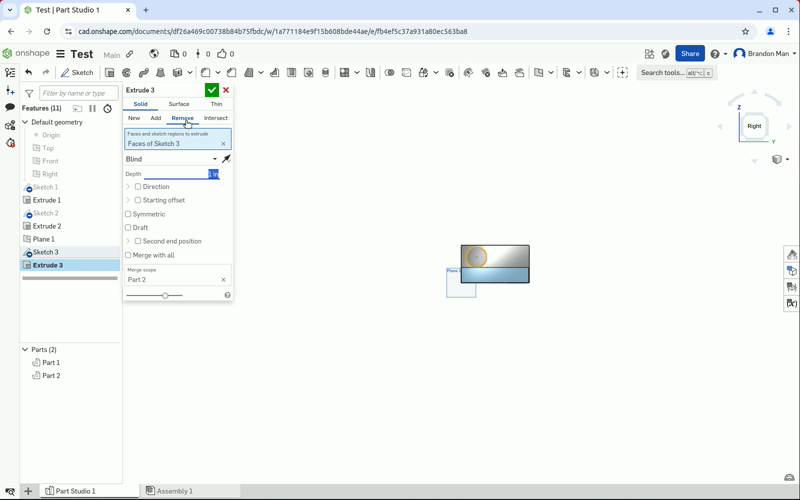
text(30.811)
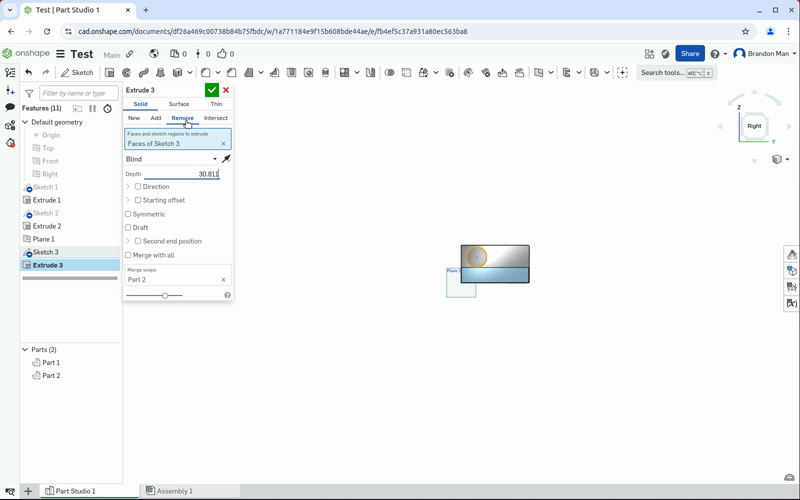
key(tab, 6)
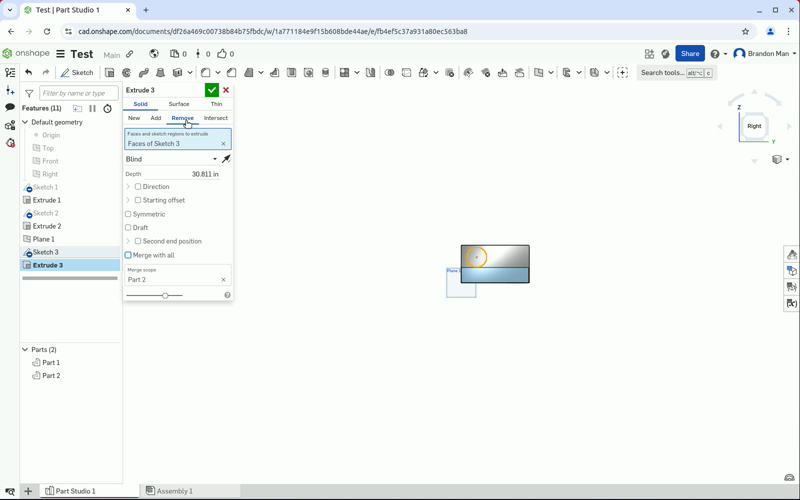
key(space)
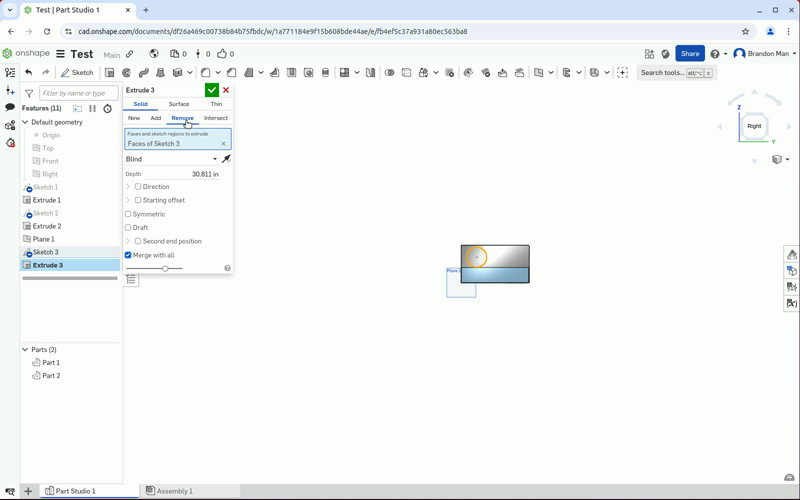
key(enter)
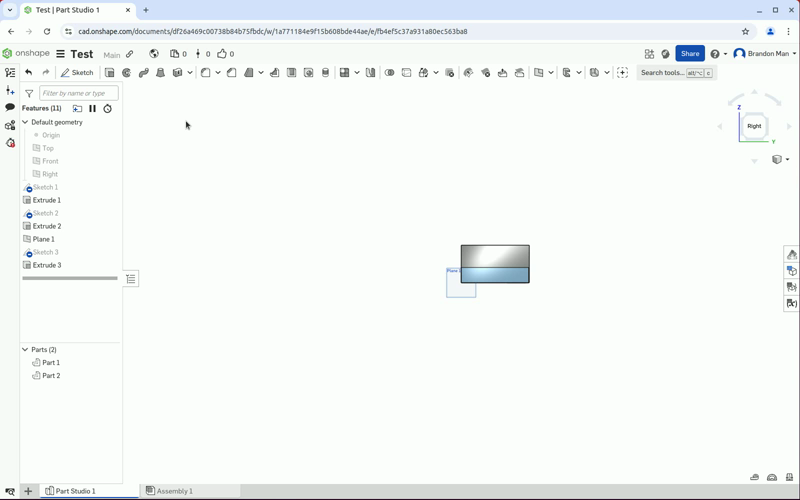
key(shift+h)
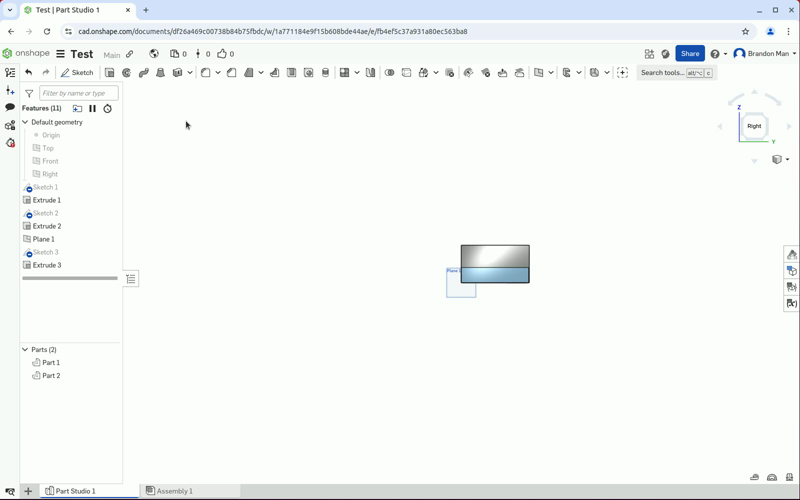
key(shift+h)
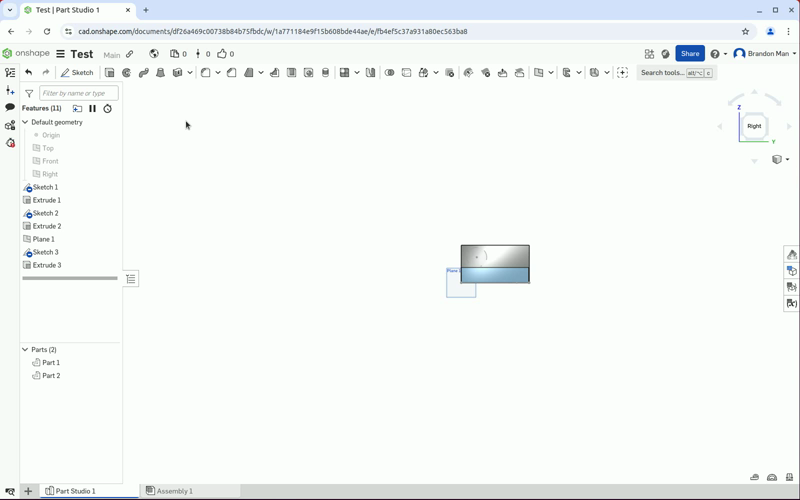
key(shift+7)
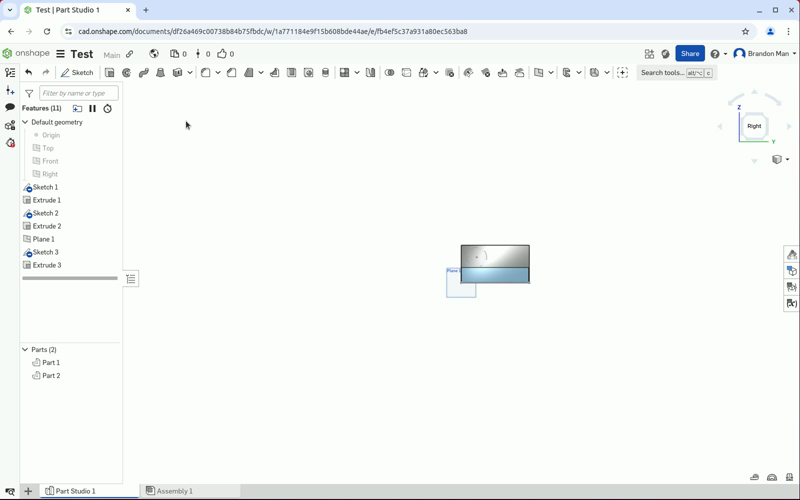
key(right, 2)
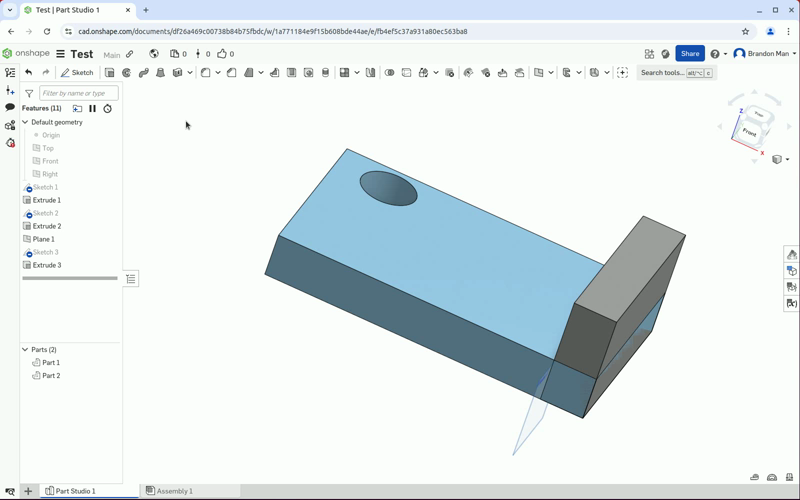
key(down, 2)
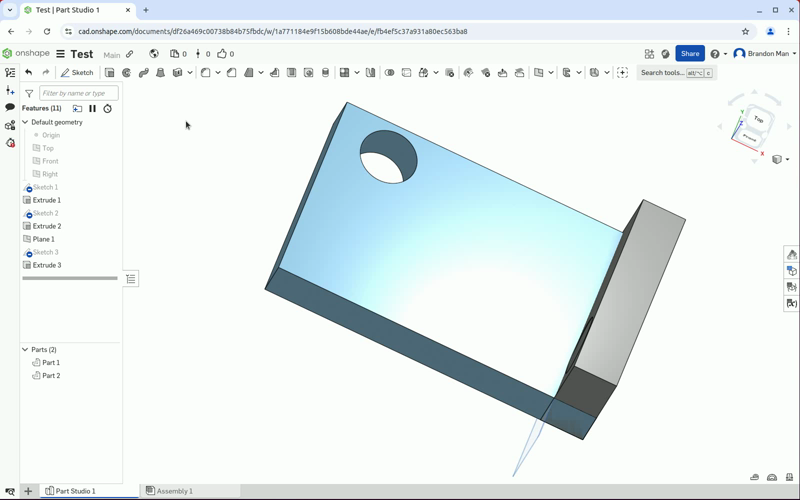
key(up, 2)
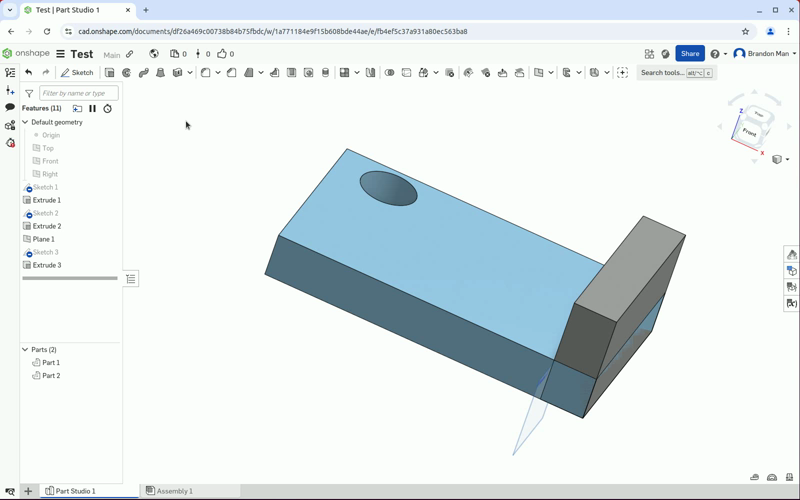
key(left, 2)
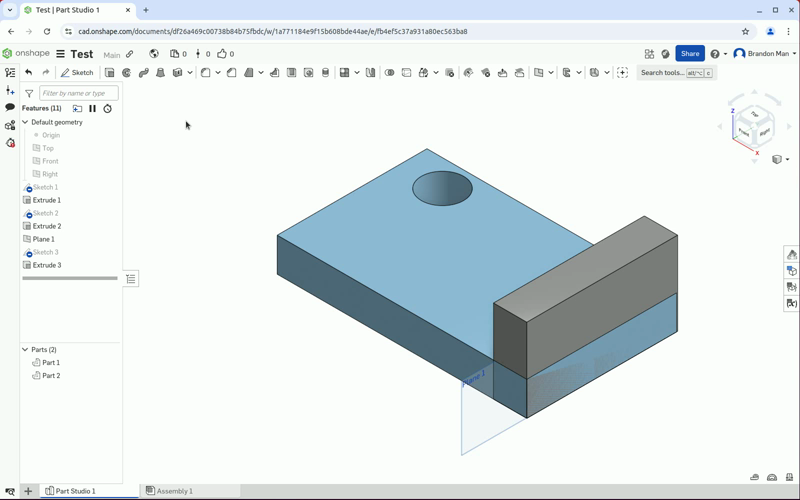
mouse_move(73, 189)
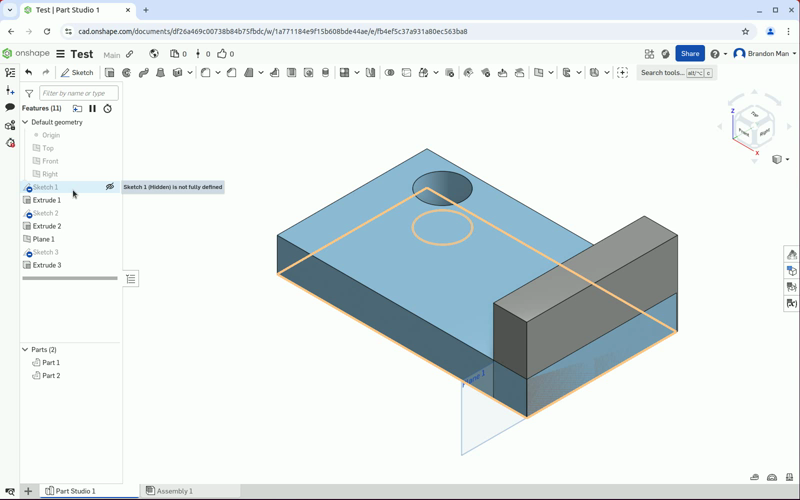
click(73, 189)